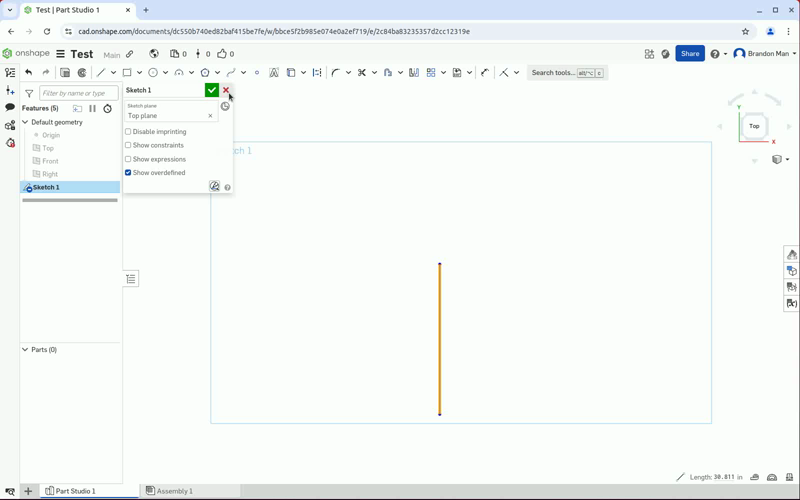
key(shift+h)
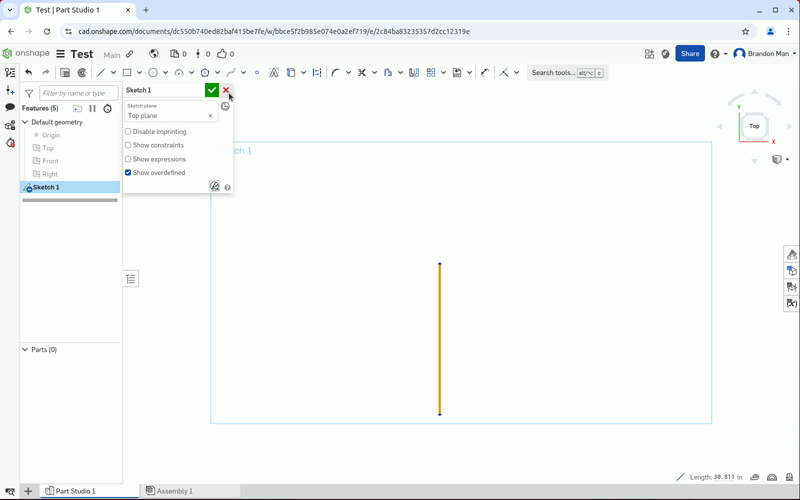
key(shift+s)
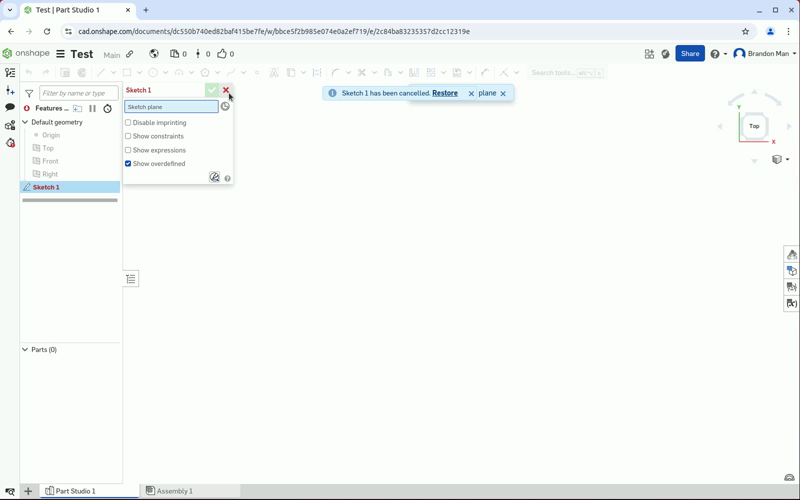
mouse_move(73, 150)
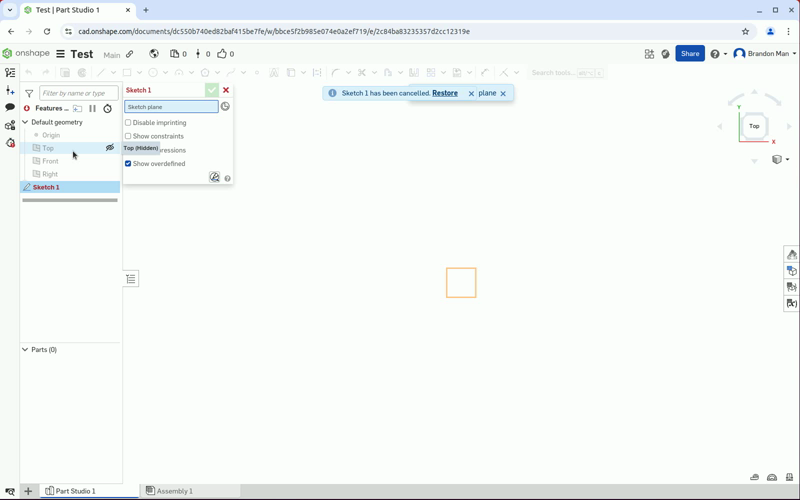
click(73, 150)
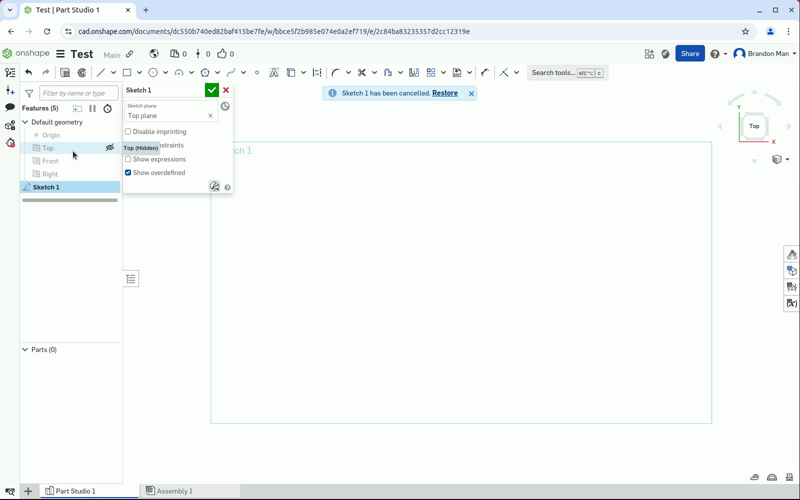
mouse_move(73, 352)
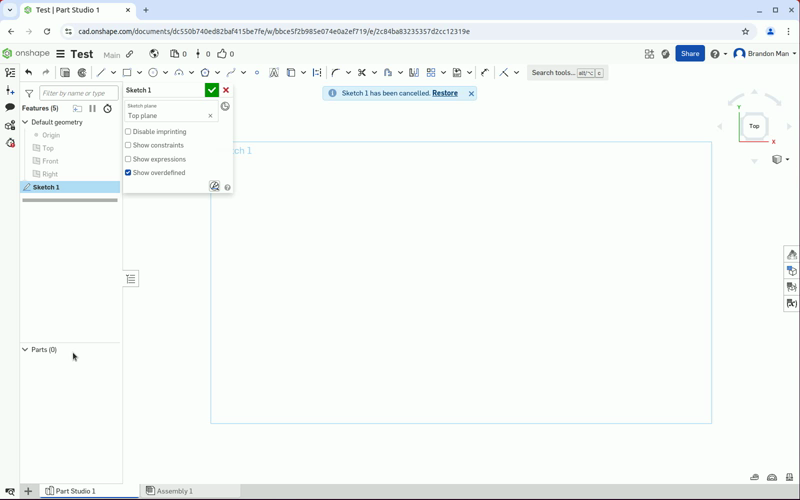
key(y)
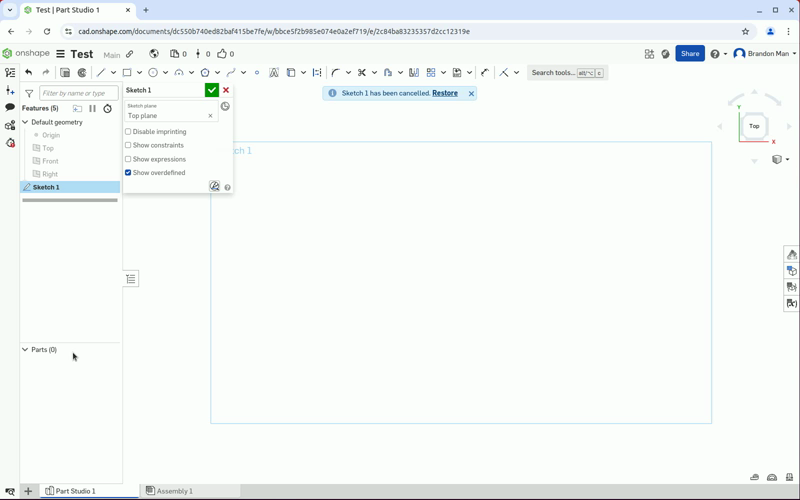
key(c)
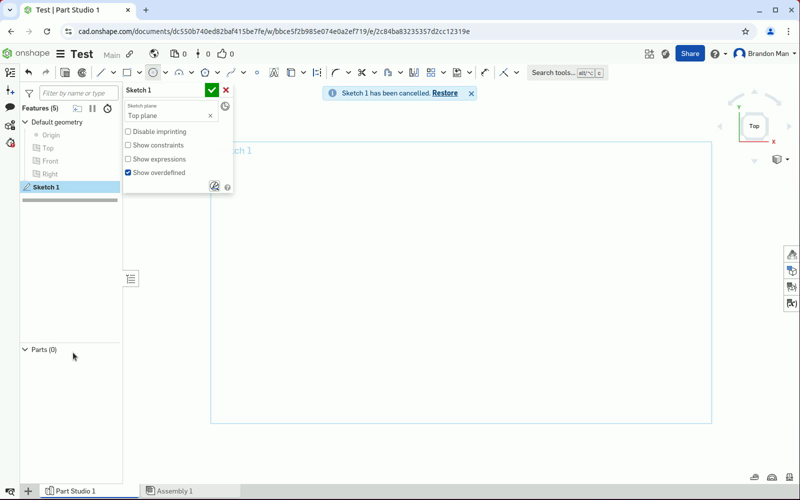
key_down(shift)
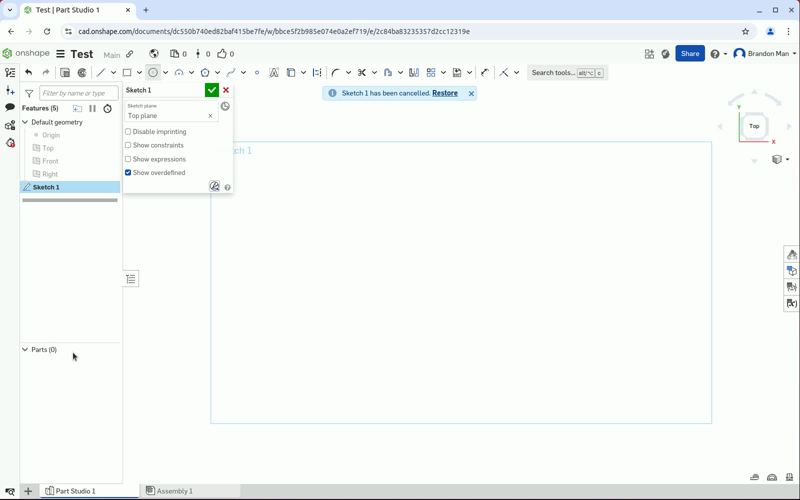
mouse_move(392, 282)
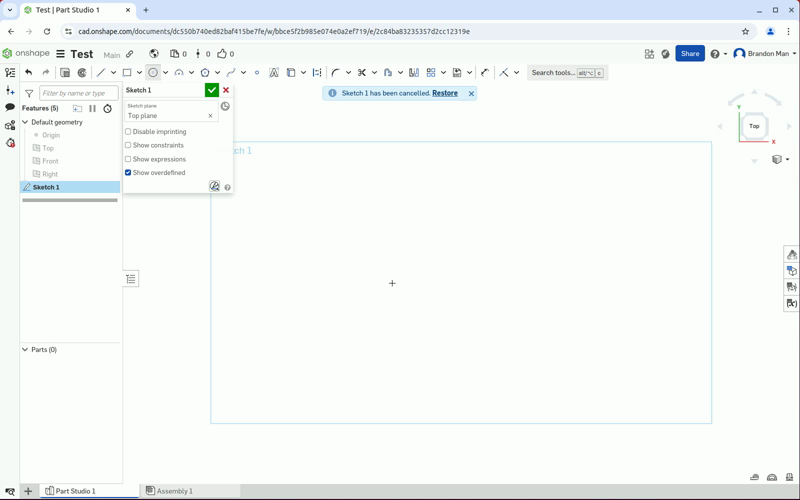
click(392, 282)
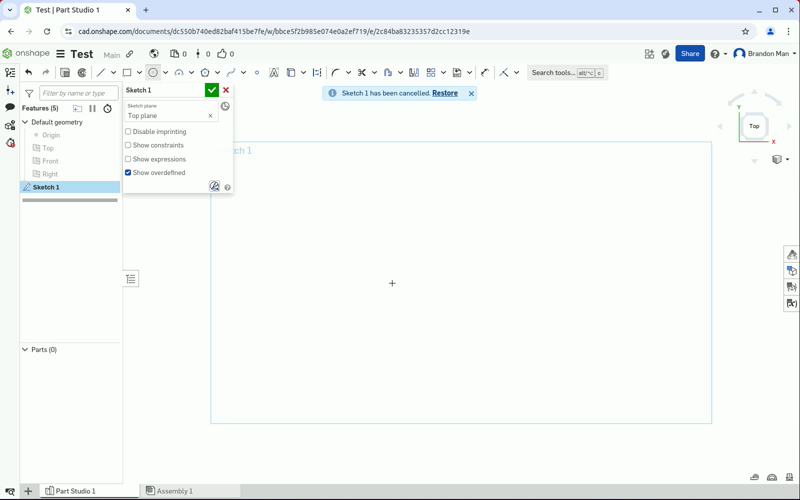
key_up(shift)
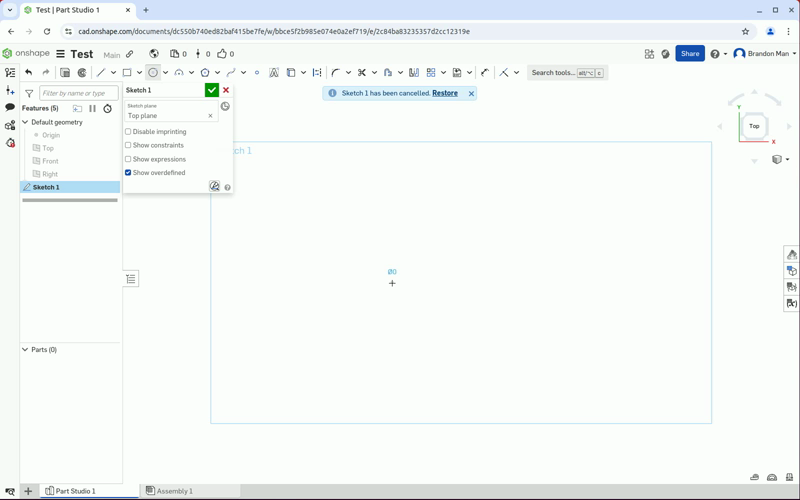
mouse_move(435, 282)
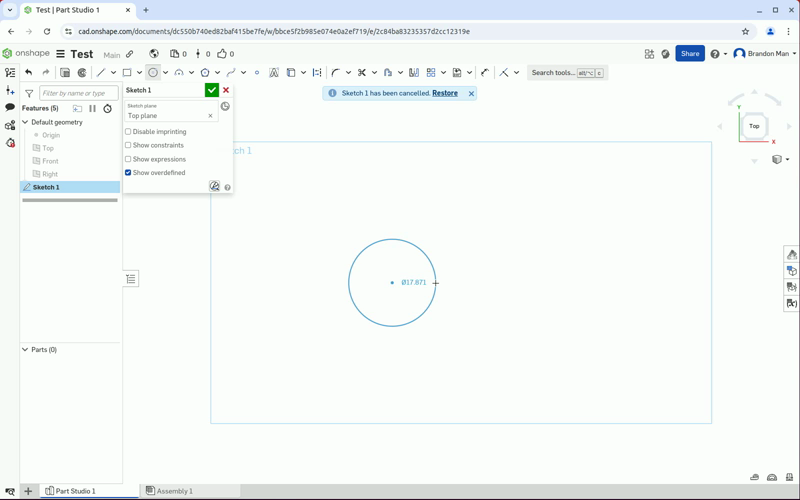
click(435, 282)
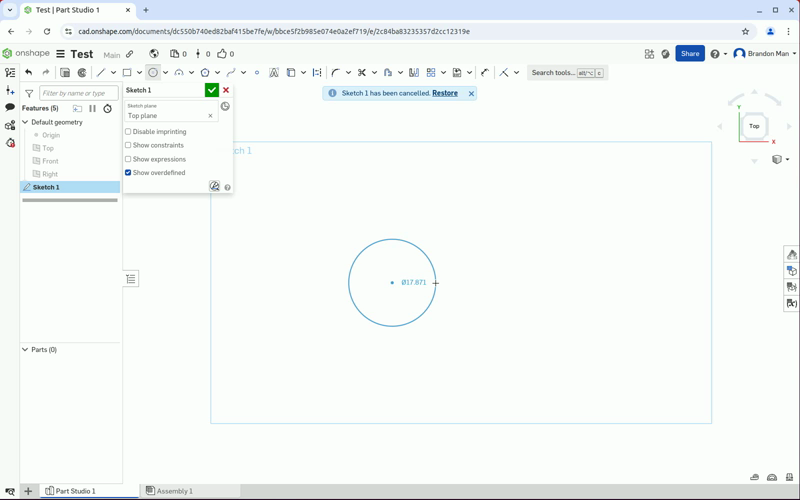
key(esc)
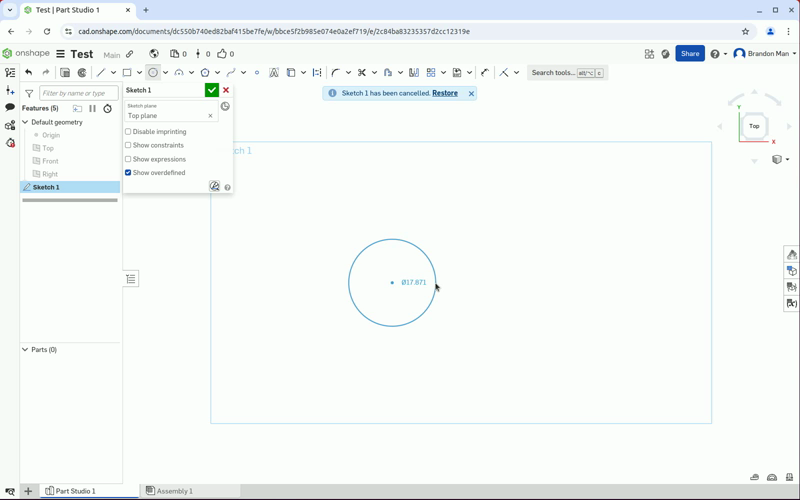
key(c)
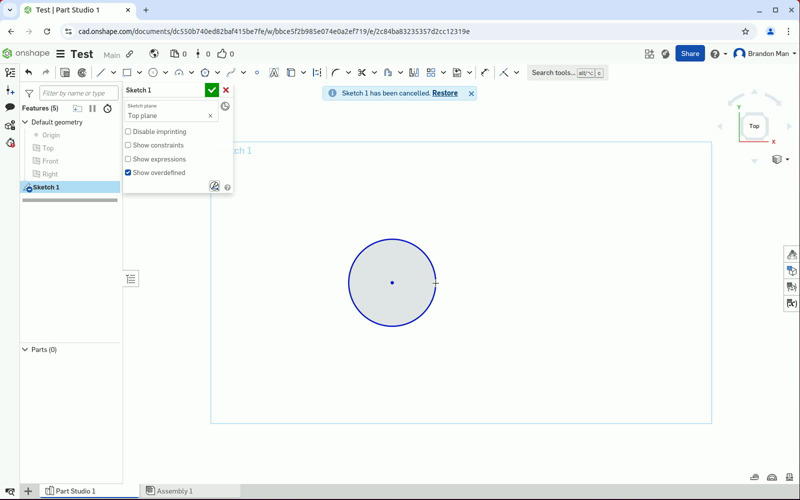
key_down(shift)
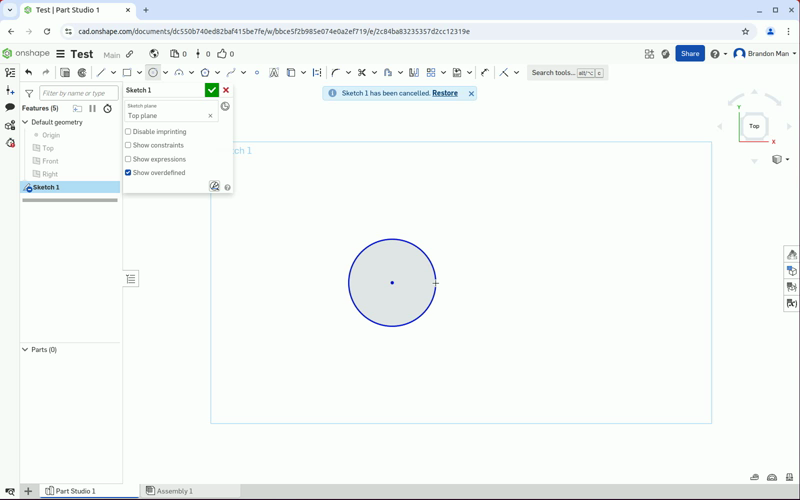
mouse_move(392, 282)
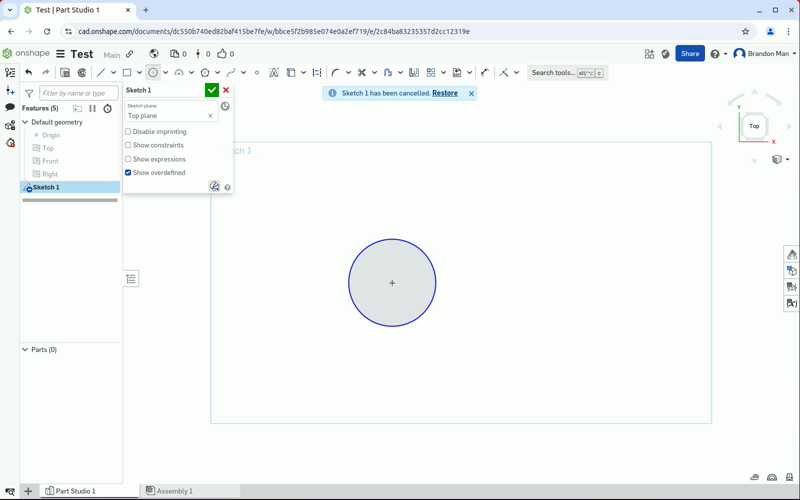
click(392, 282)
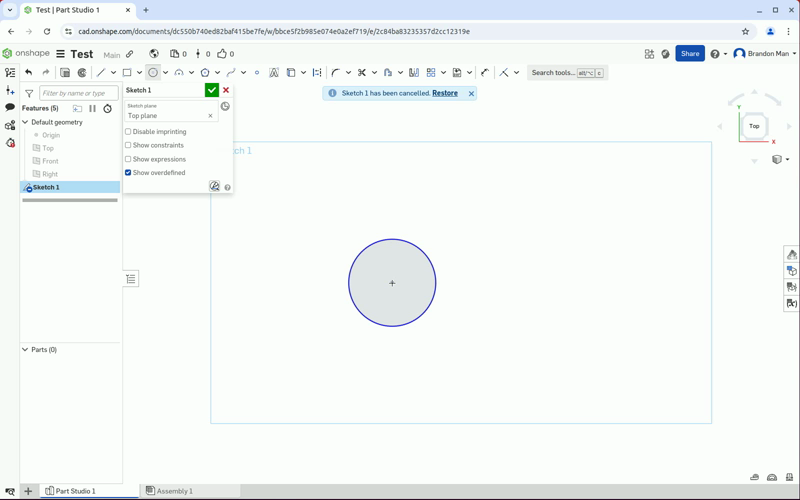
key_up(shift)
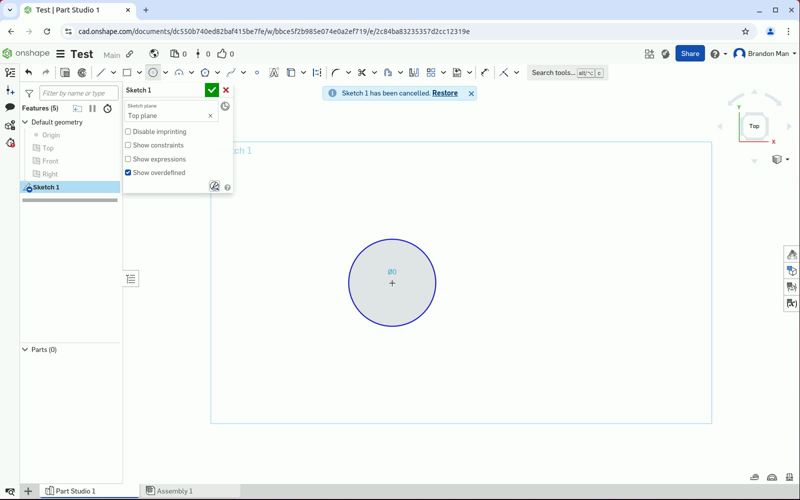
mouse_move(415, 282)
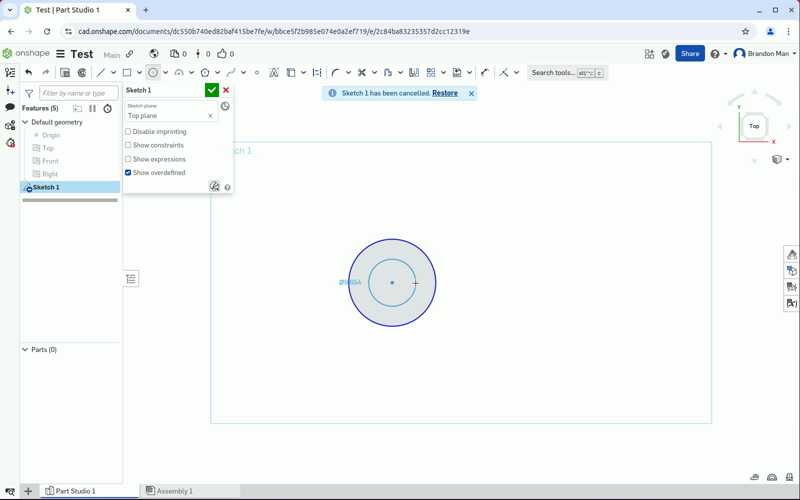
click(415, 282)
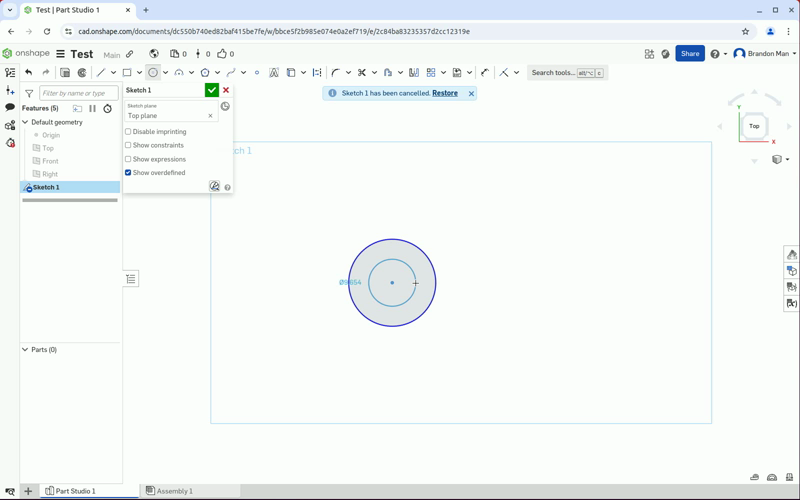
key(esc)
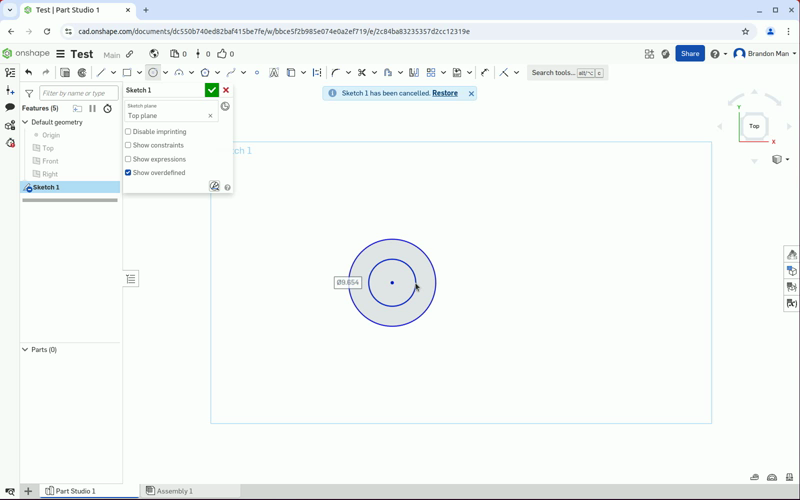
mouse_move(392, 311)
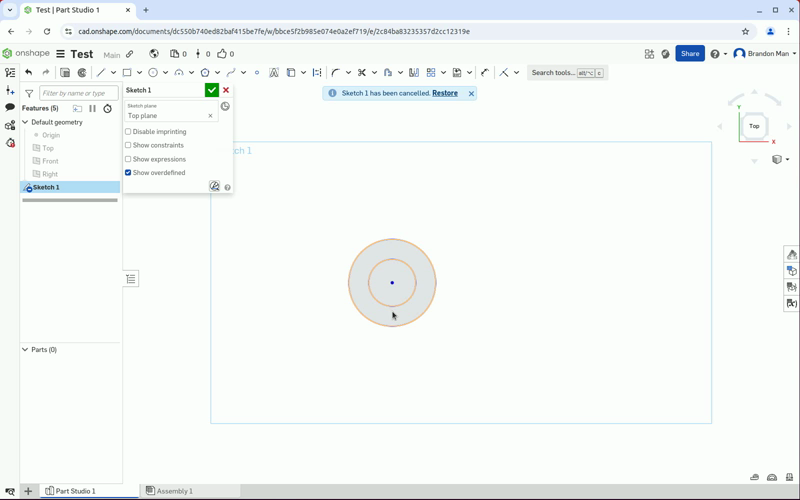
click(392, 311)
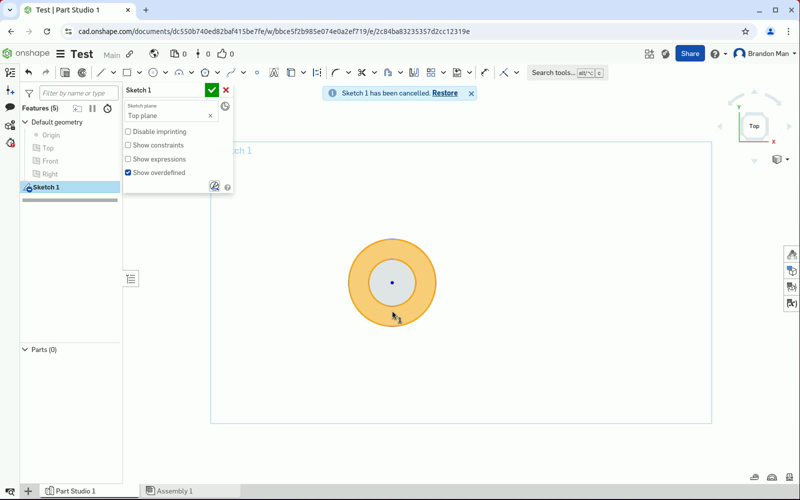
mouse_move(73, 352)
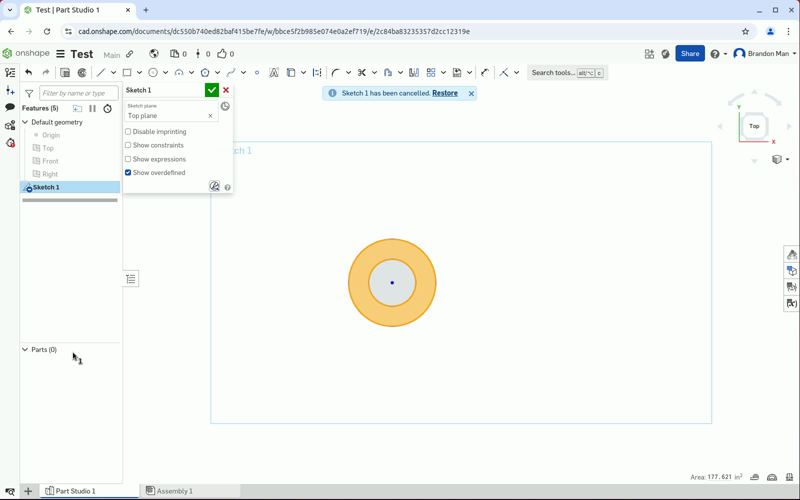
key(shift+y)
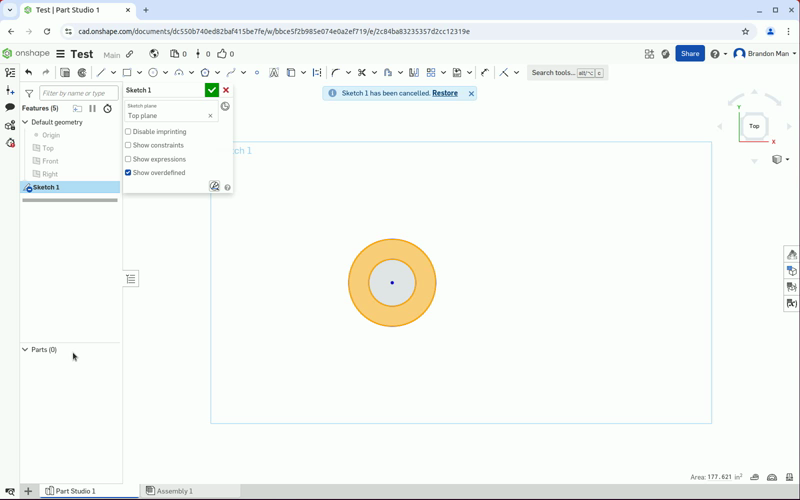
key(shift+e)
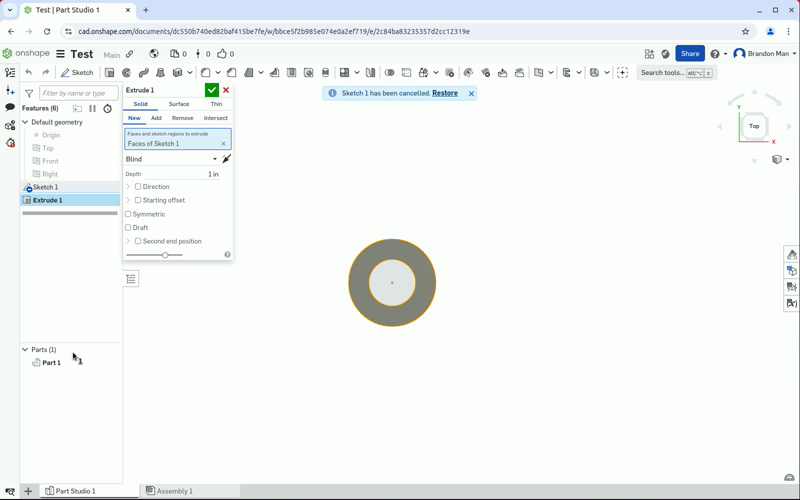
mouse_move(143, 106)
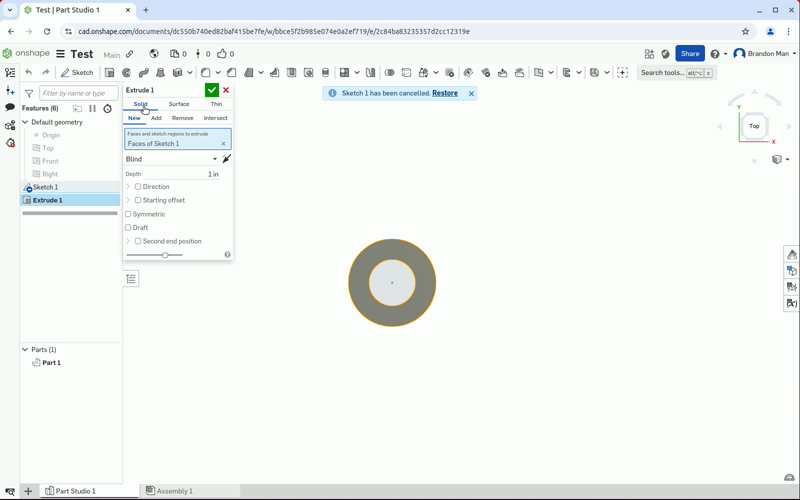
click(143, 106)
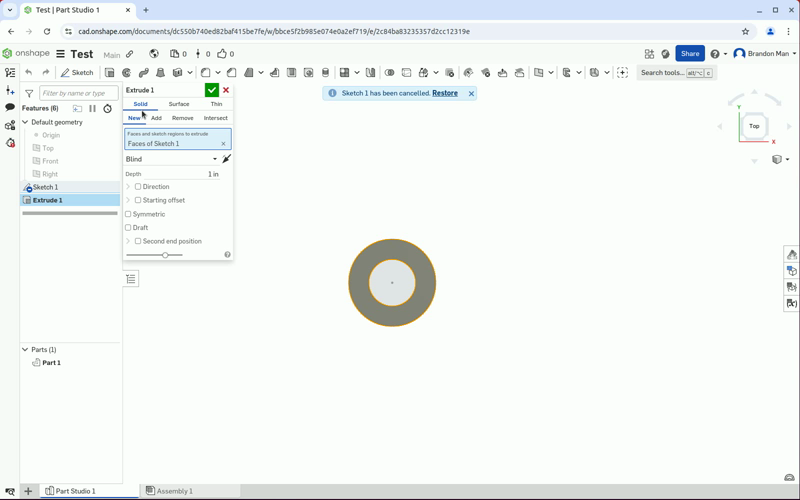
mouse_move(137, 120)
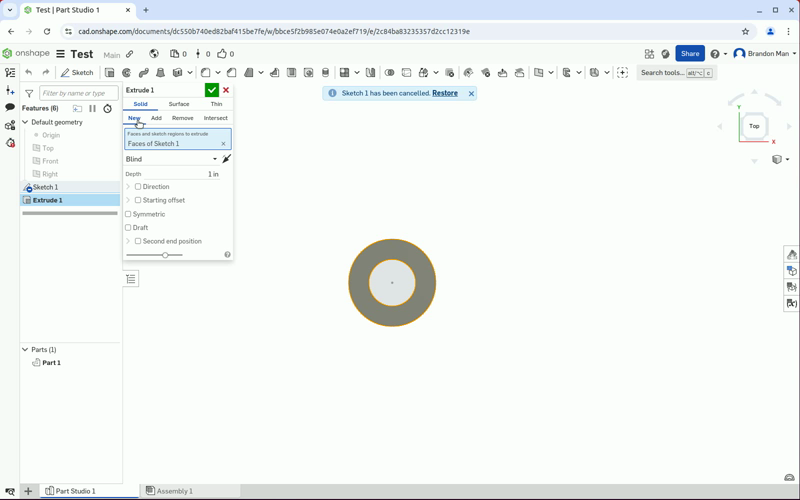
click(137, 120)
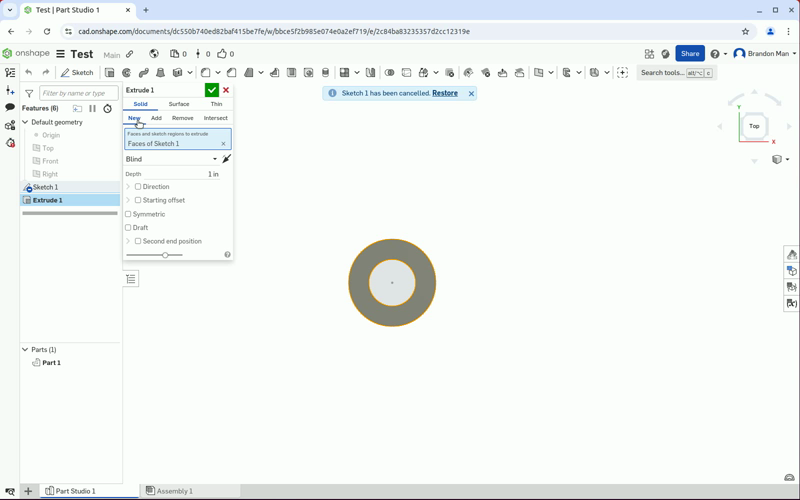
key(tab, 4)
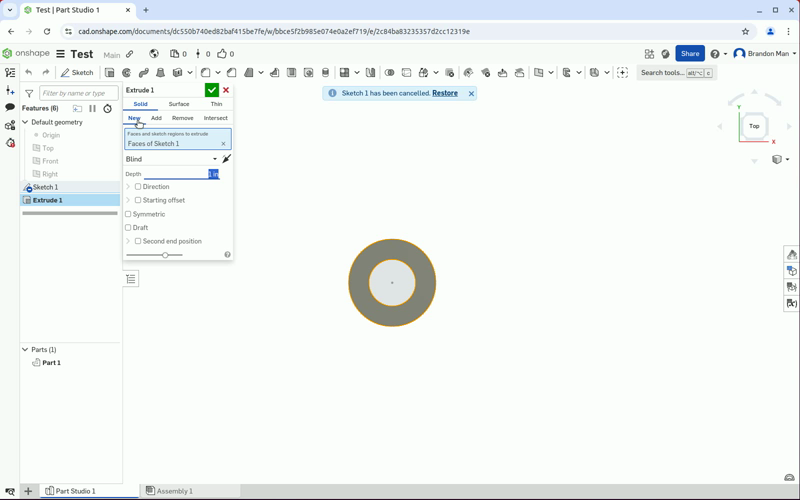
text(7.703)
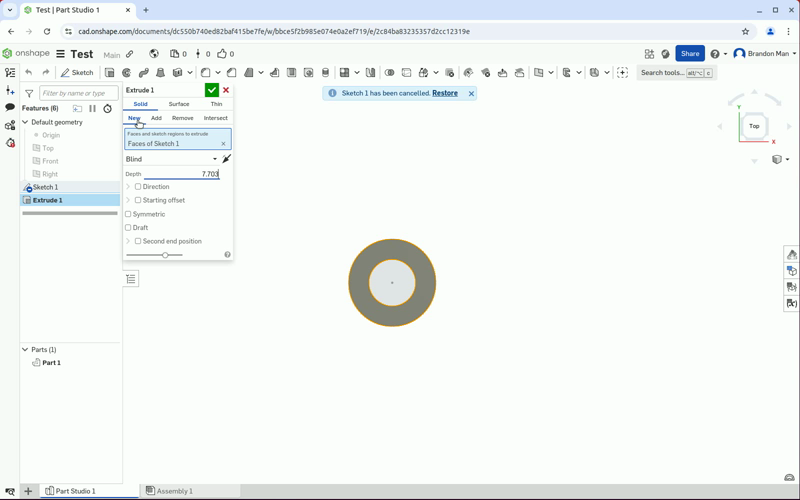
key(enter)
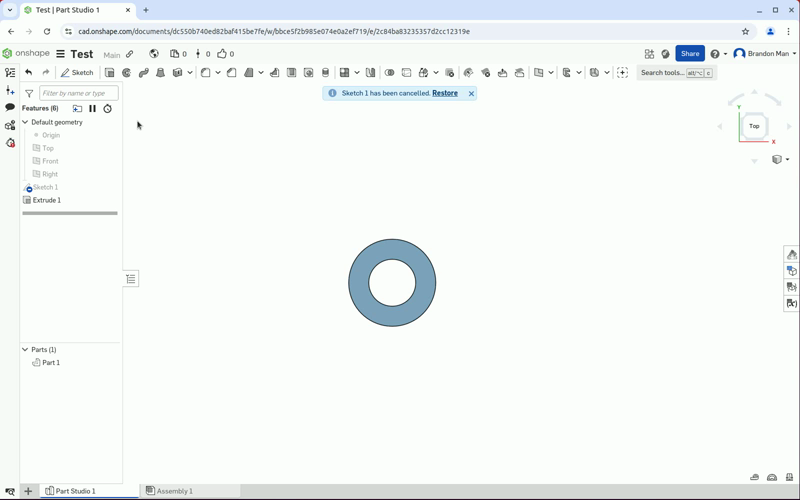
key(shift+h)
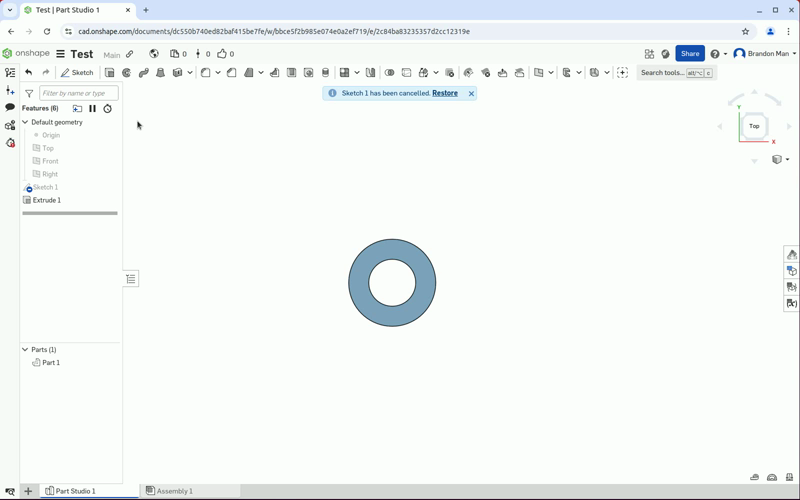
key(shift+h)
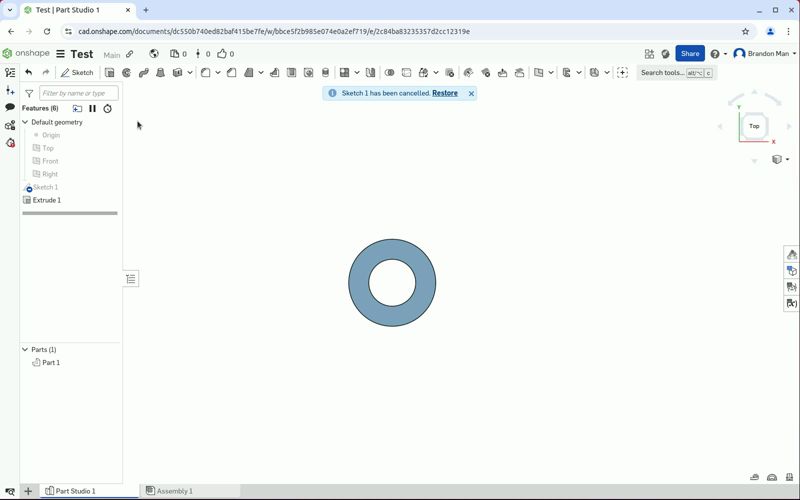
mouse_move(73, 189)
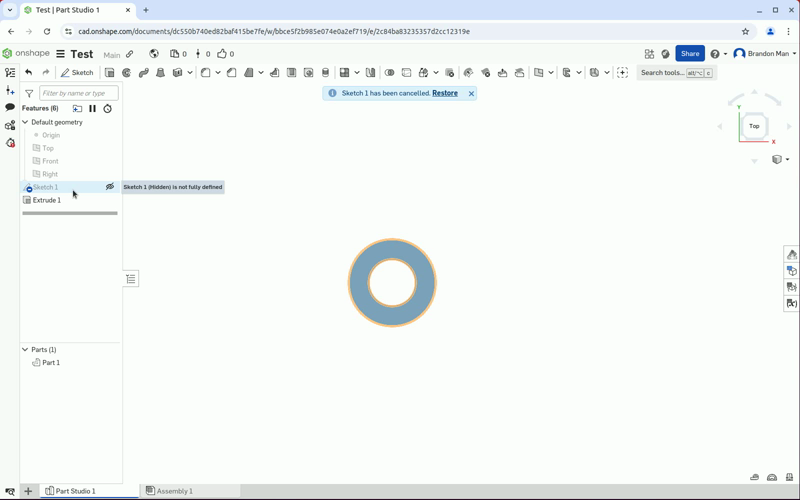
click(73, 189)
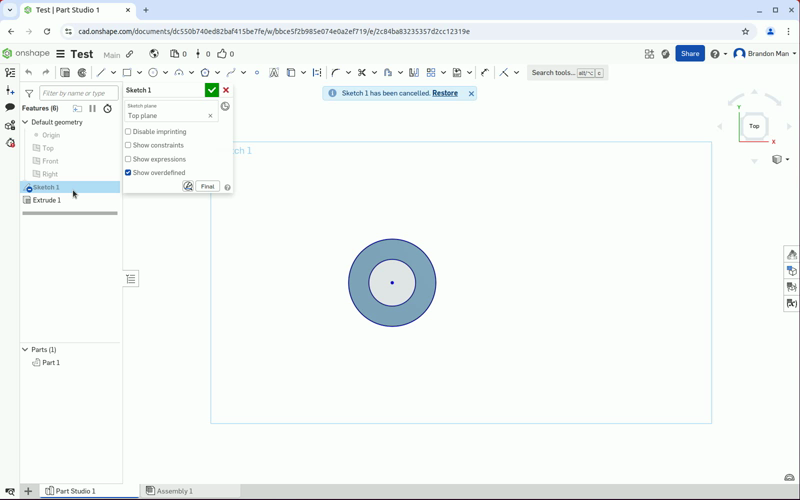
mouse_move(229, 92)
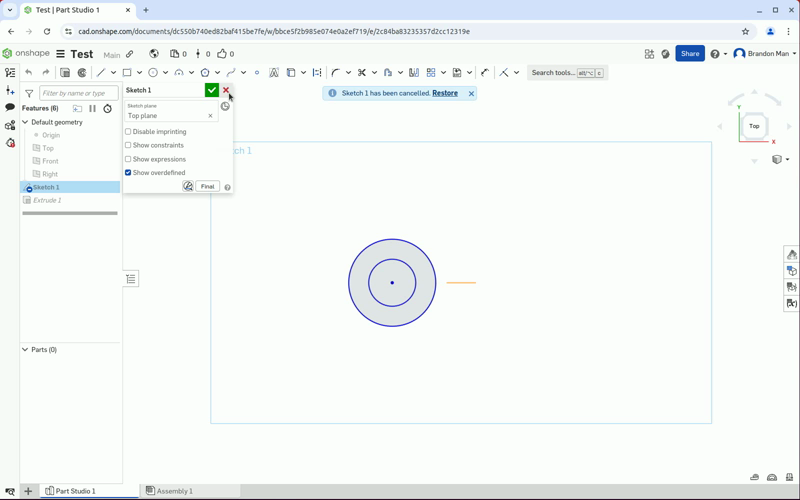
click(229, 92)
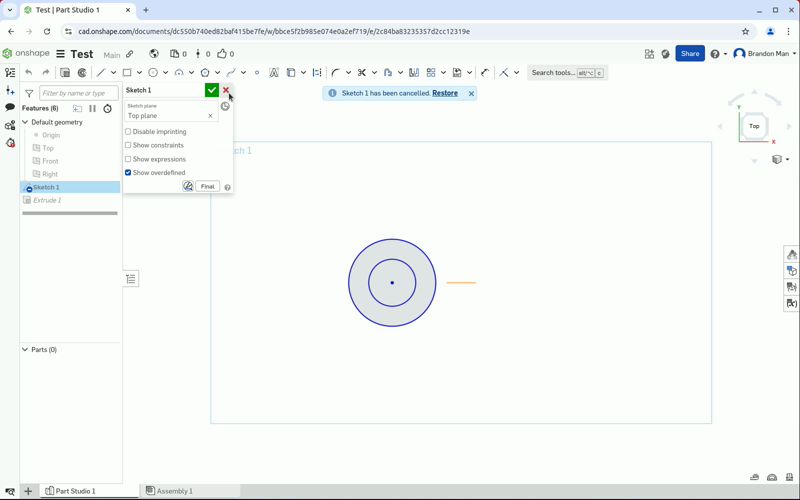
key(shift+s)
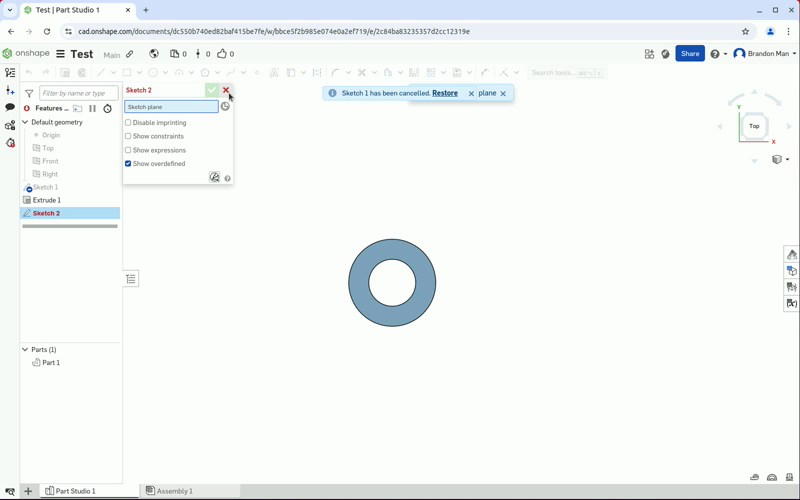
mouse_move(73, 150)
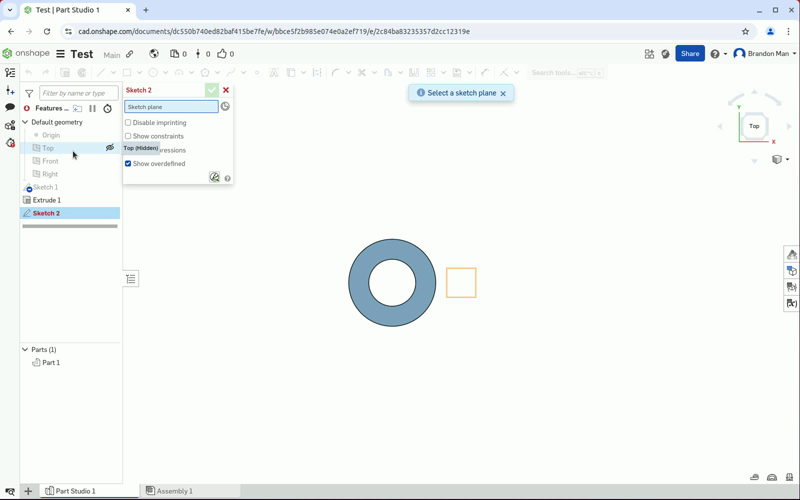
click(73, 150)
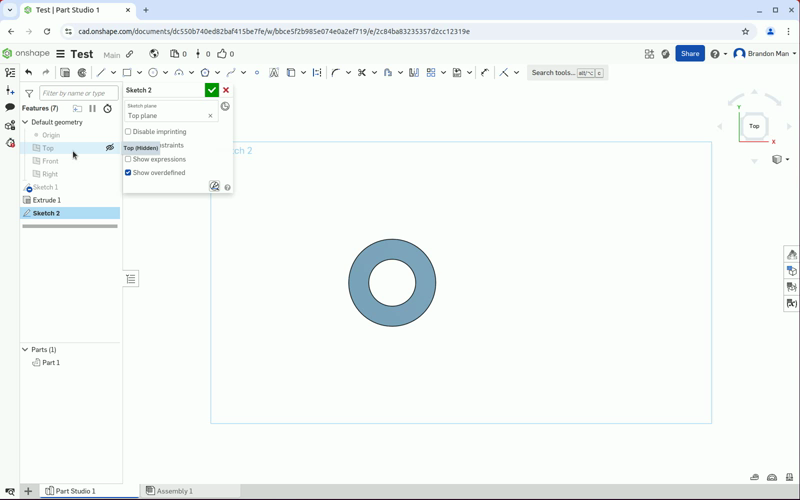
mouse_move(73, 352)
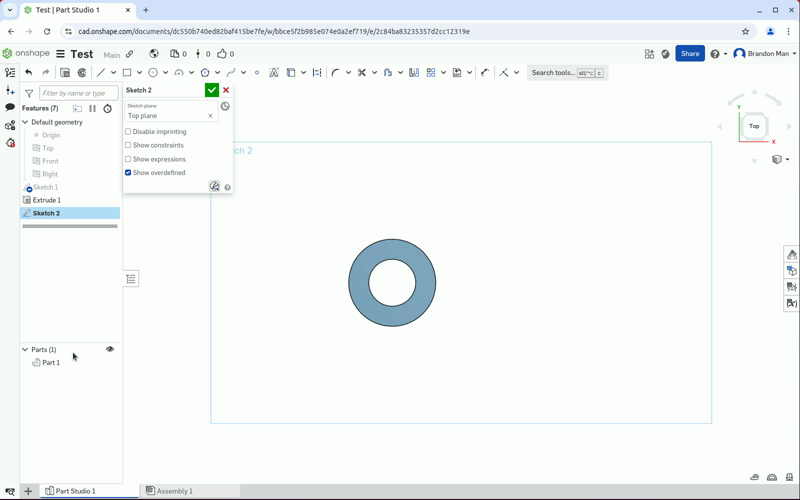
key(y)
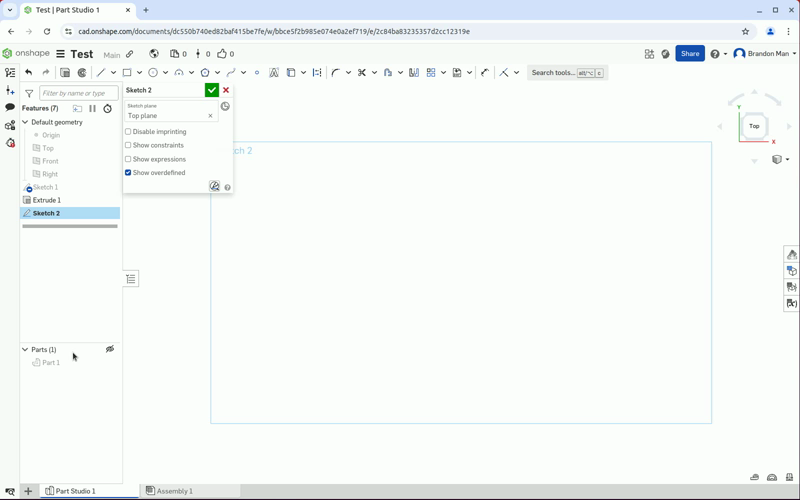
key(l)
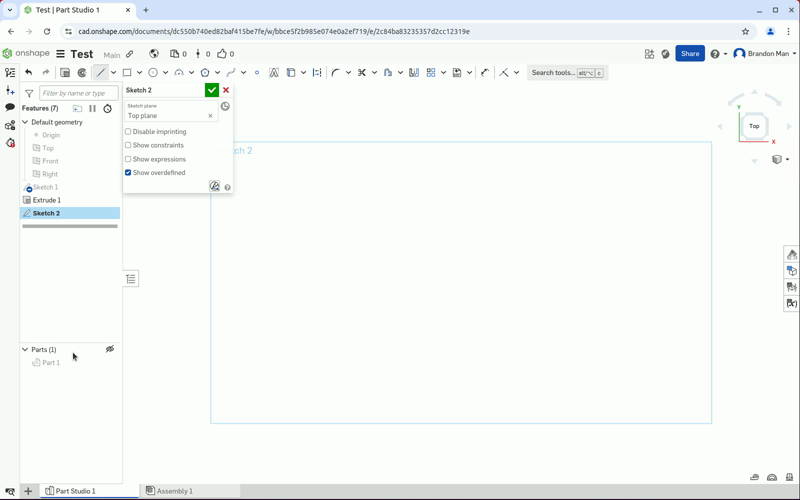
key_down(shift)
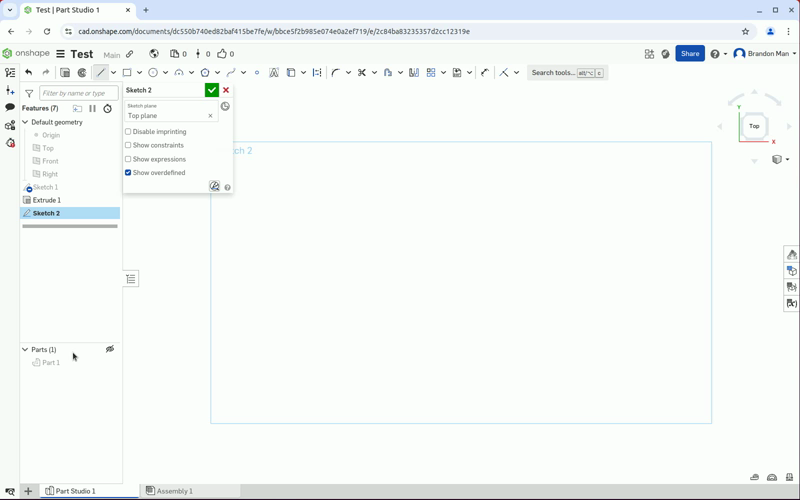
mouse_move(391, 326)
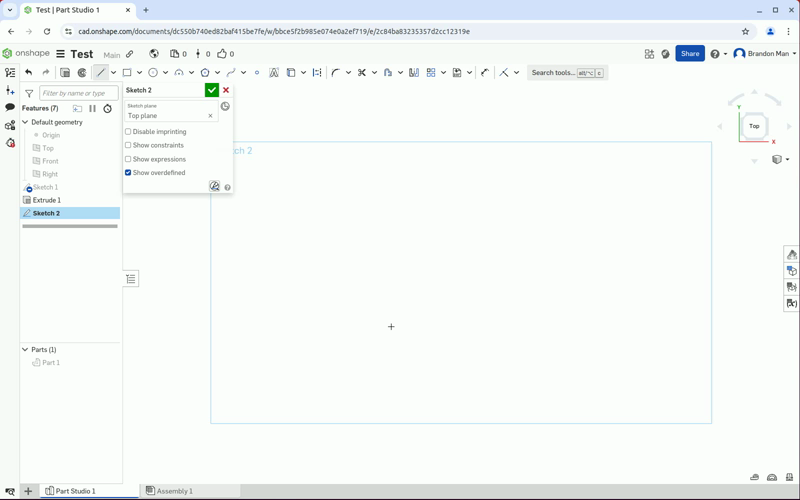
click(391, 326)
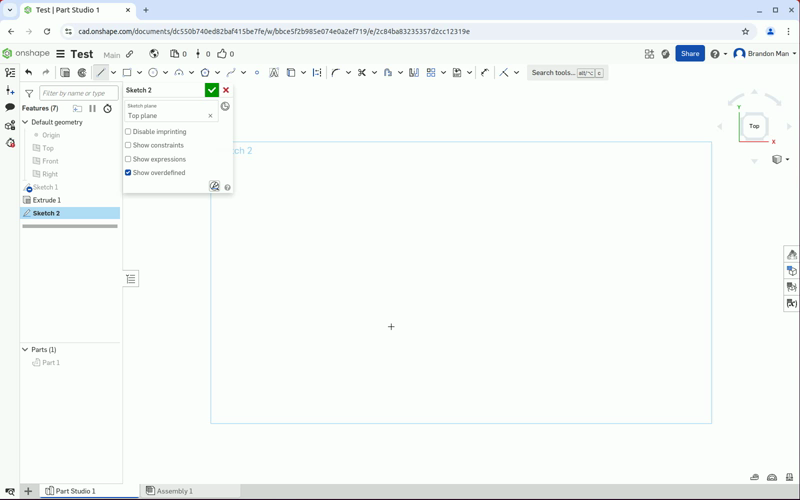
key_up(shift)
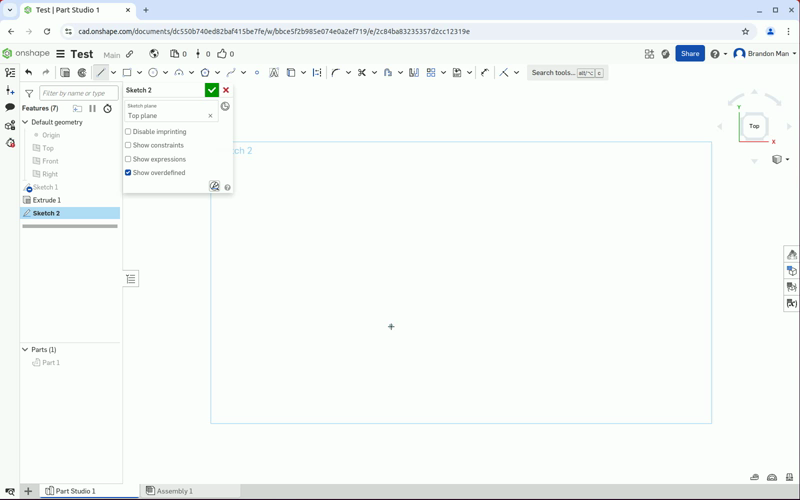
key_down(shift)
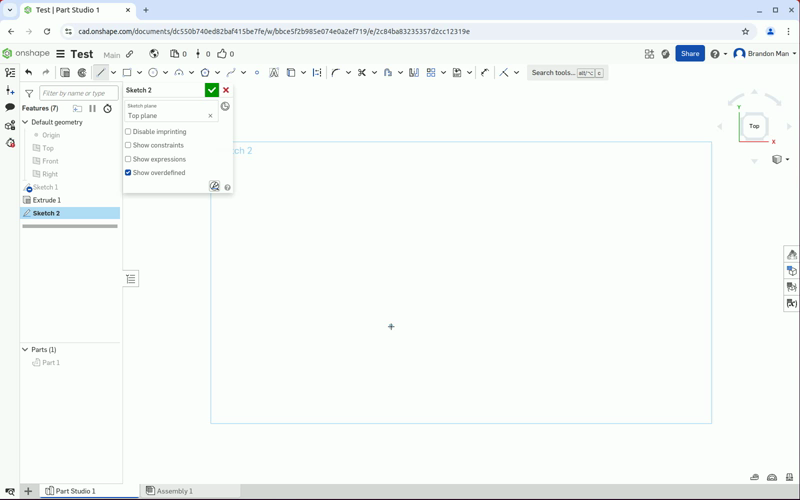
mouse_move(529, 324)
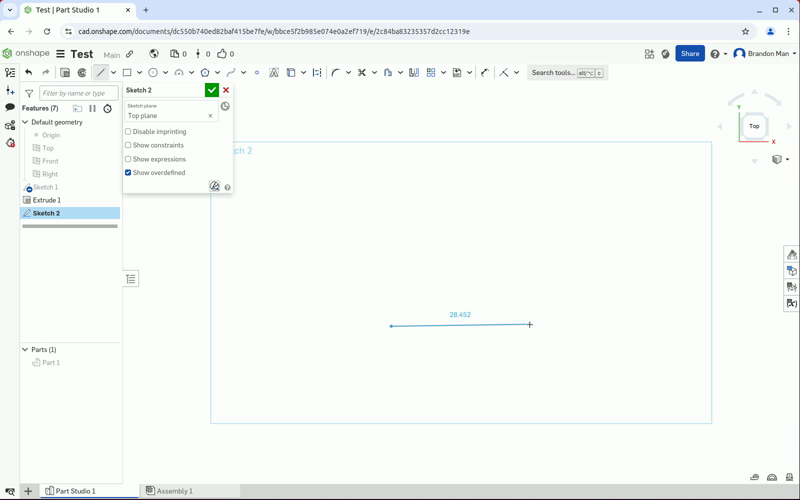
click(529, 324)
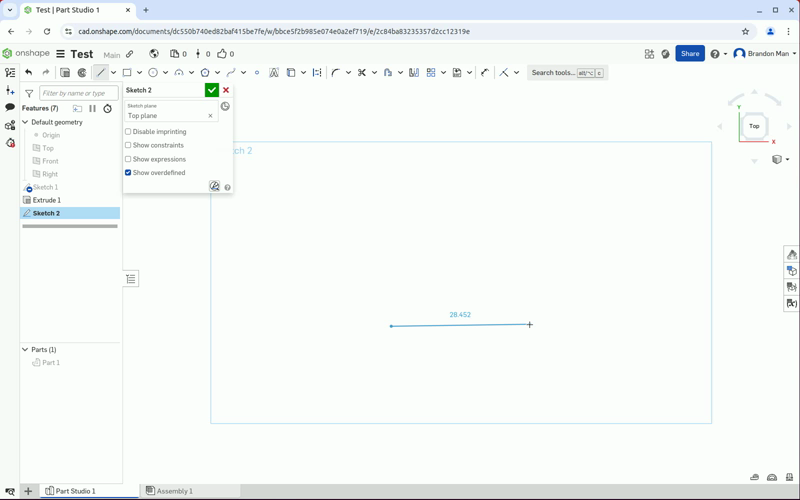
key_up(shift)
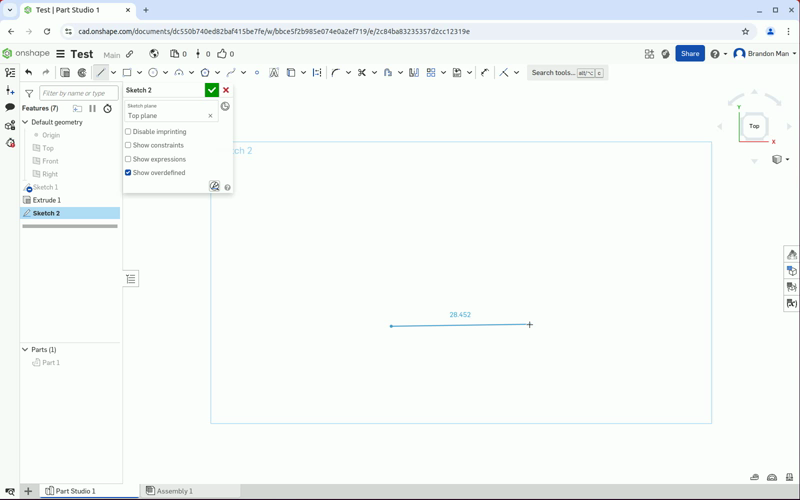
key(esc)
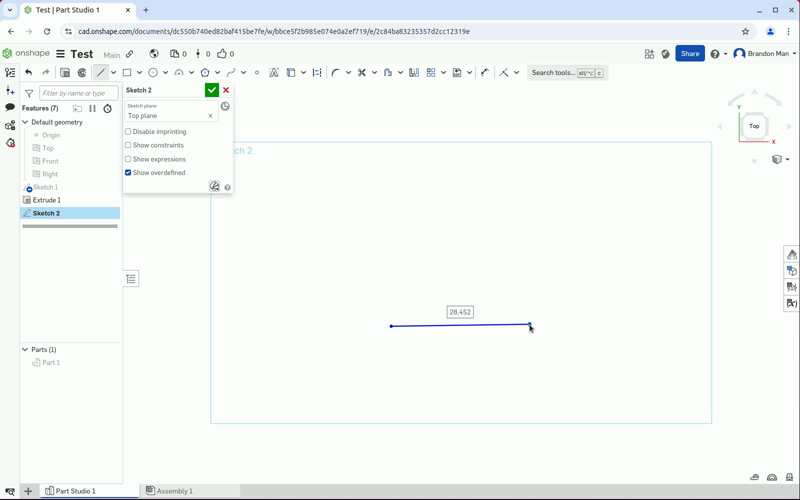
key(a)
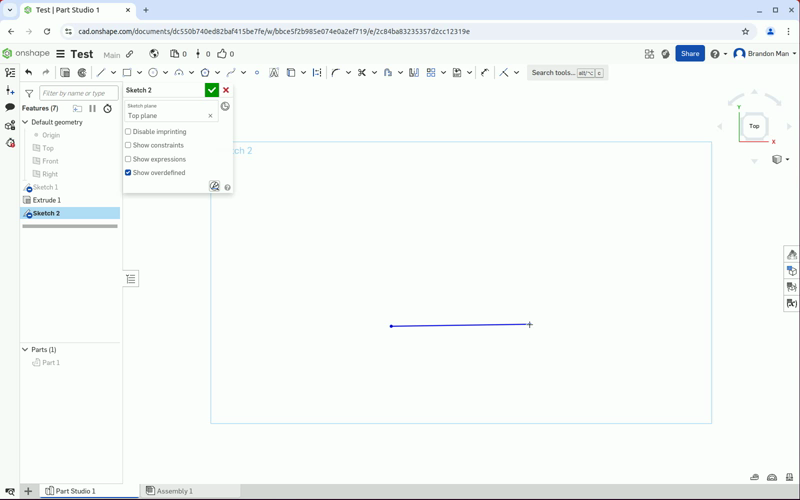
mouse_move(529, 324)
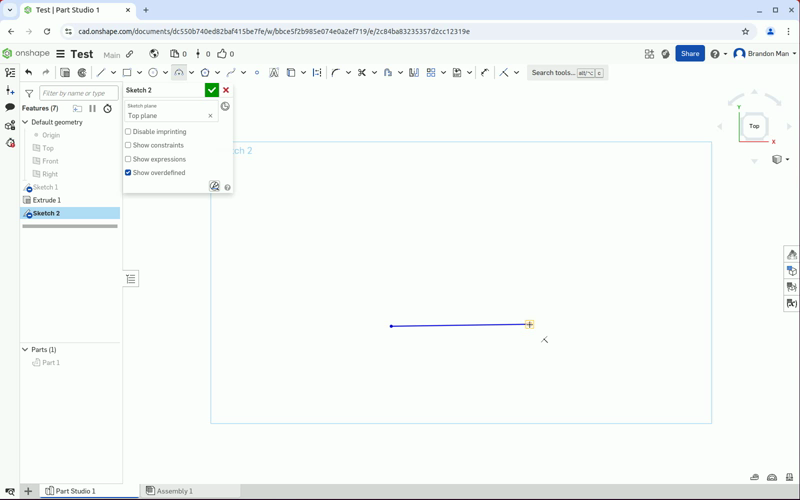
click(529, 324)
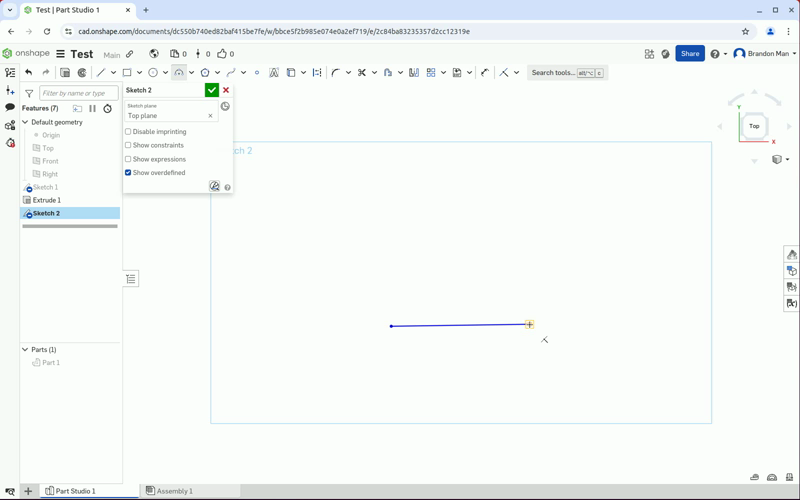
key_down(shift)
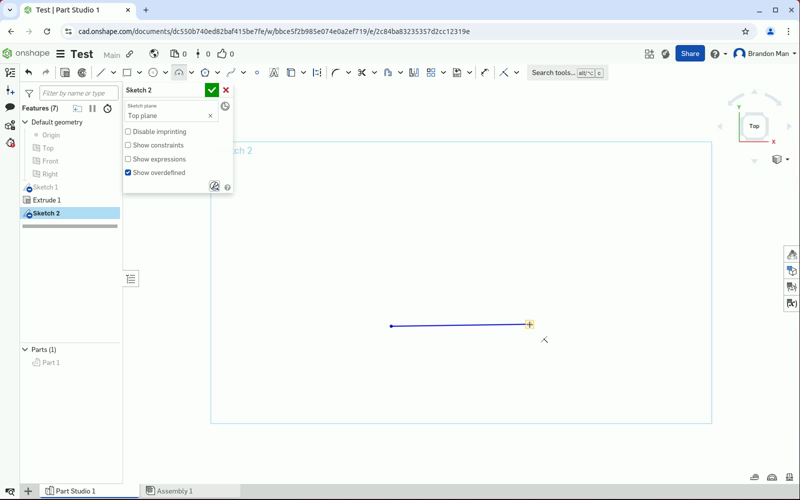
mouse_move(529, 241)
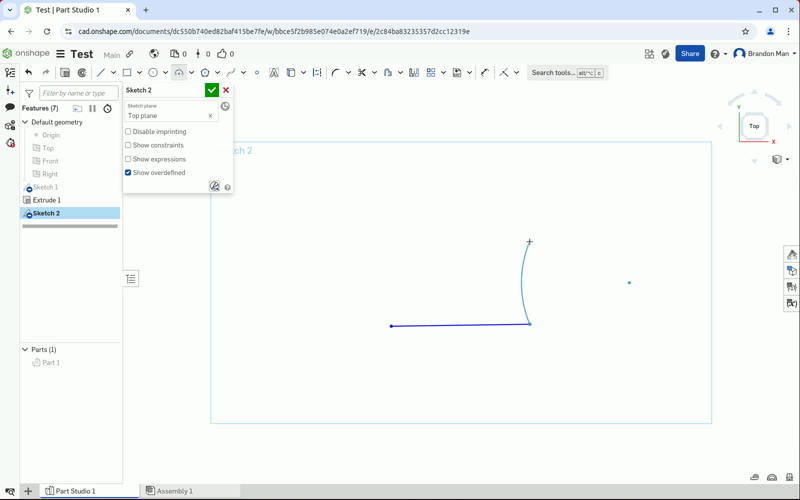
click(529, 241)
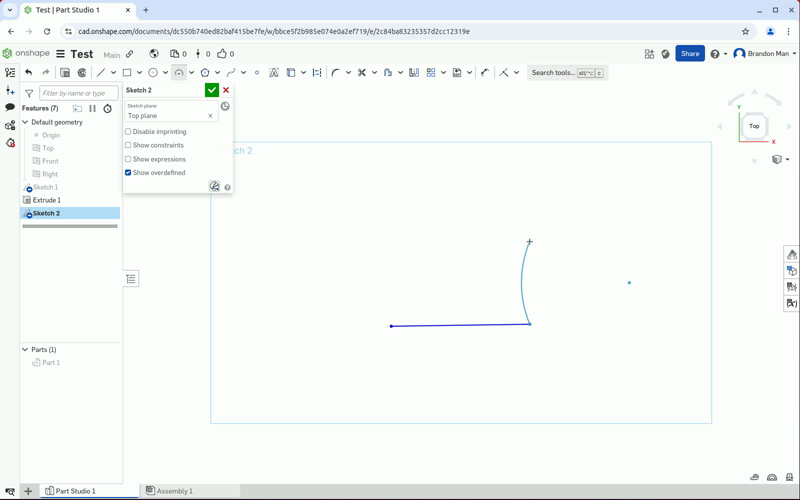
mouse_move(570, 282)
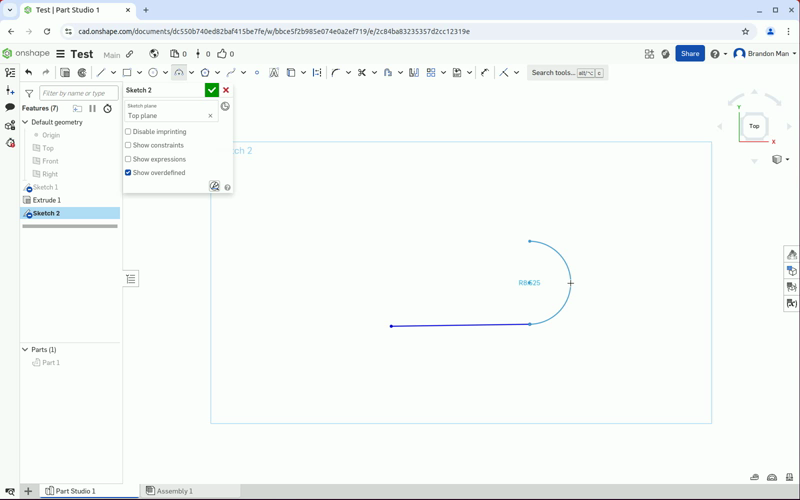
click(570, 282)
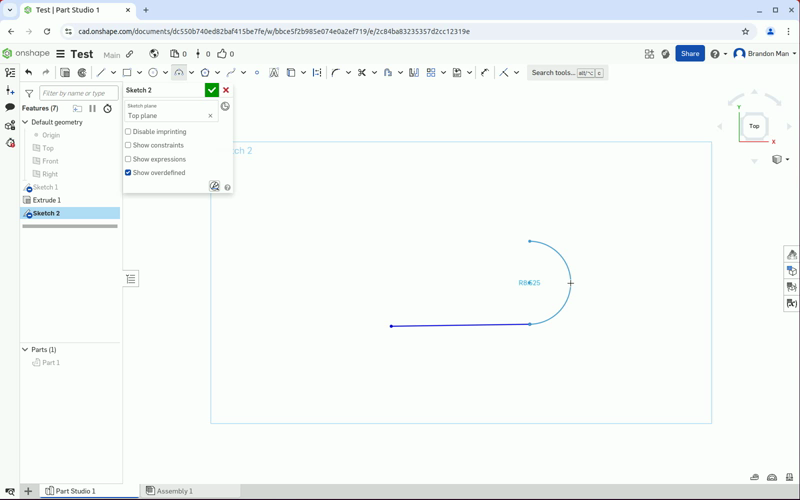
key_up(shift)
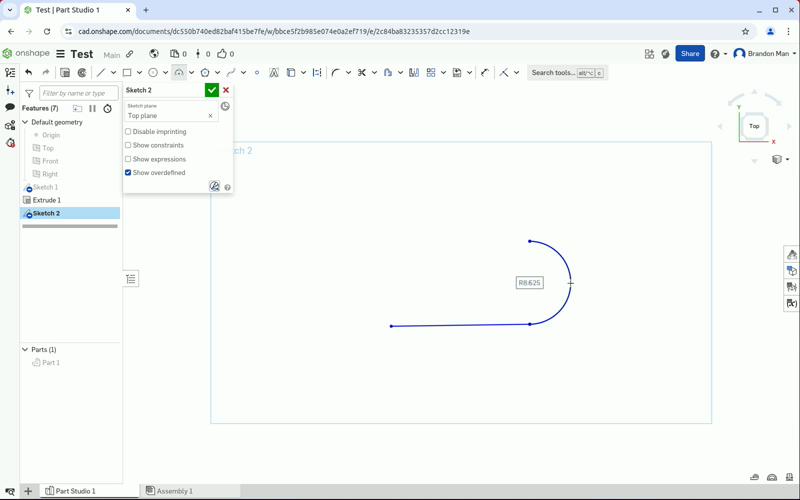
key(esc)
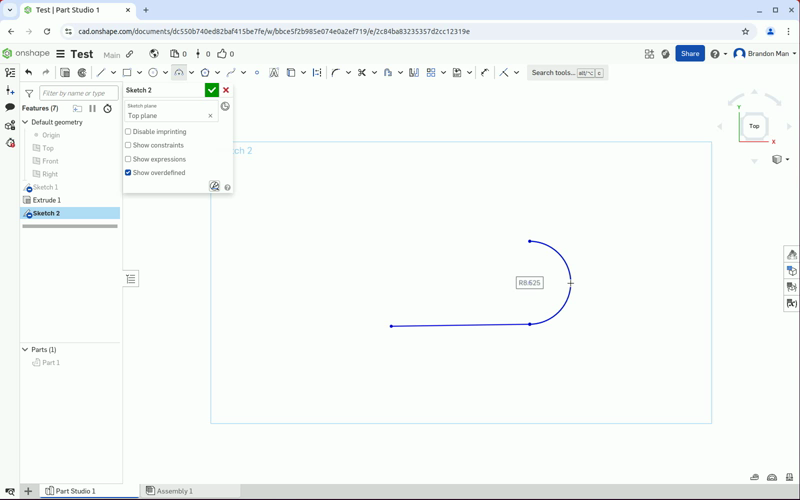
key(l)
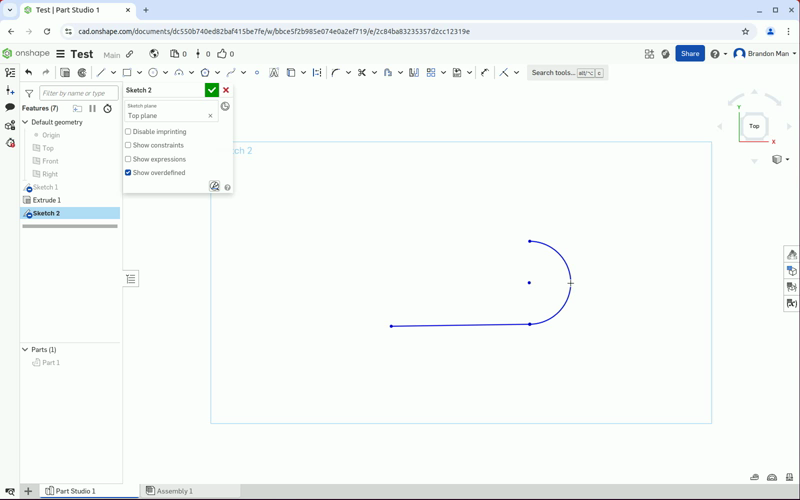
mouse_move(529, 241)
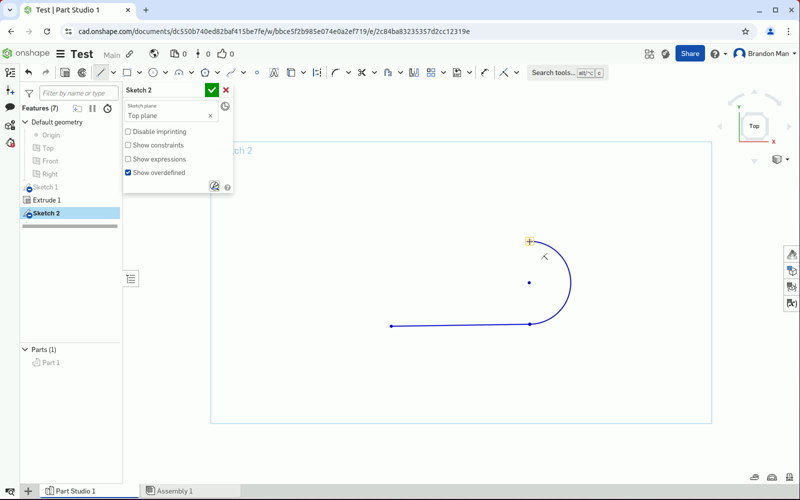
click(529, 241)
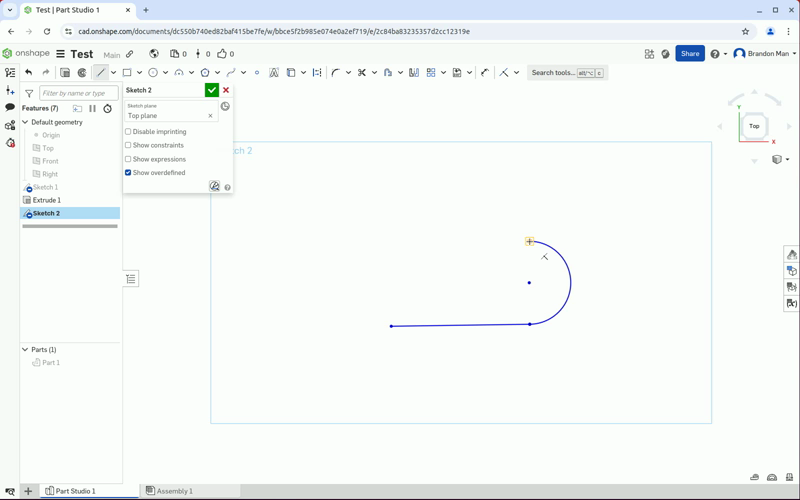
key_down(shift)
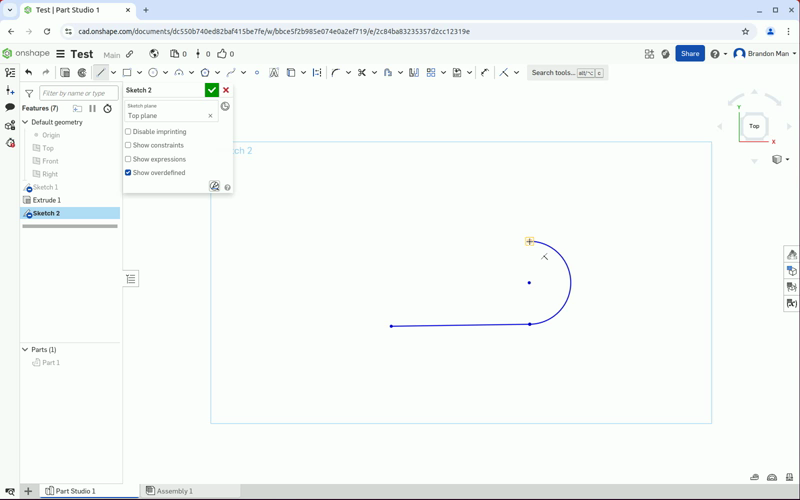
mouse_move(391, 241)
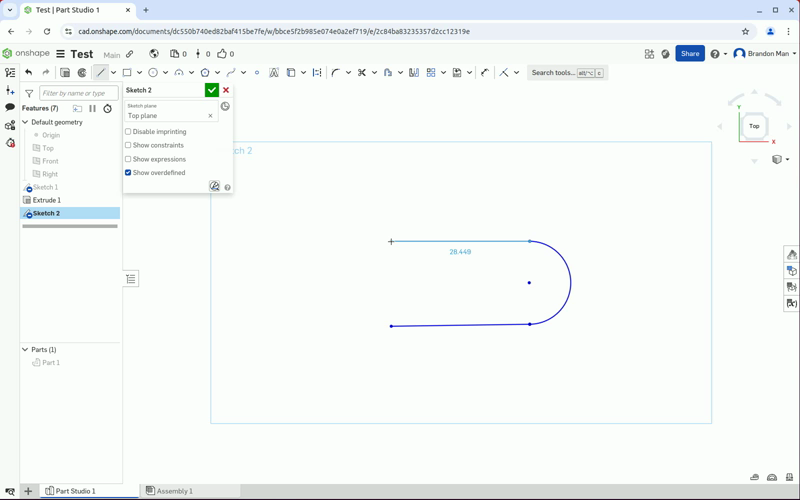
click(391, 241)
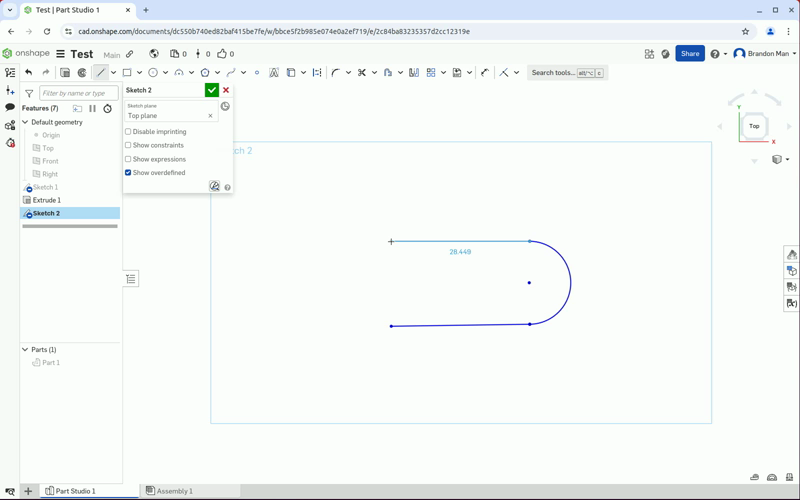
key_up(shift)
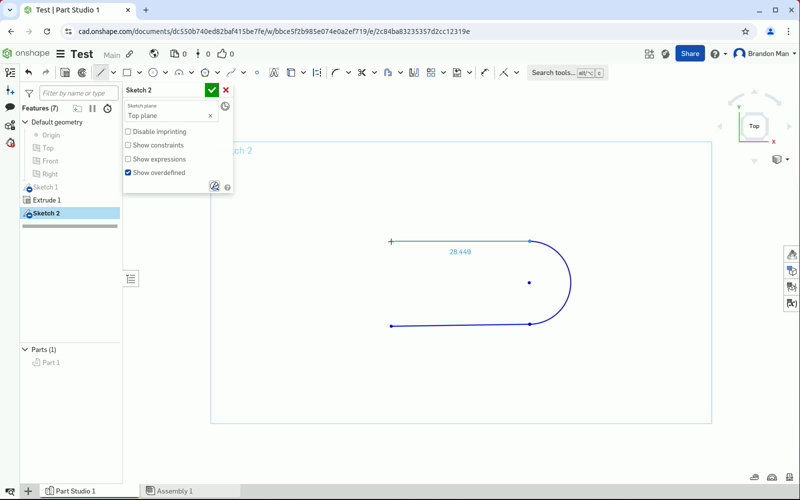
key(esc)
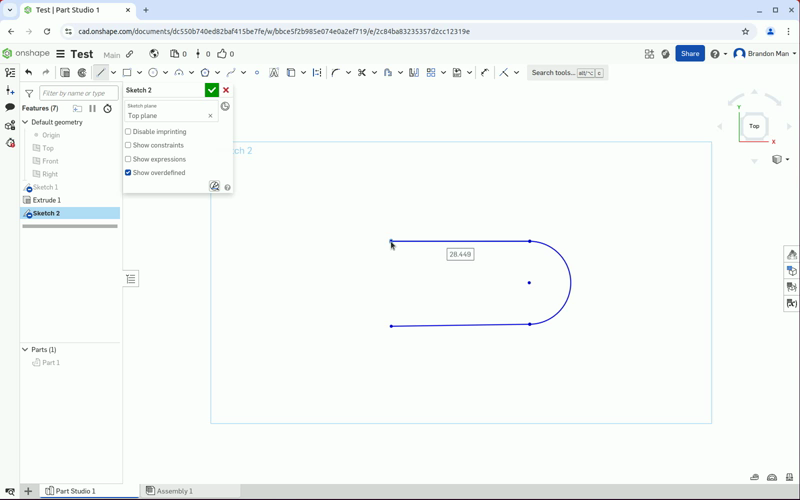
key(a)
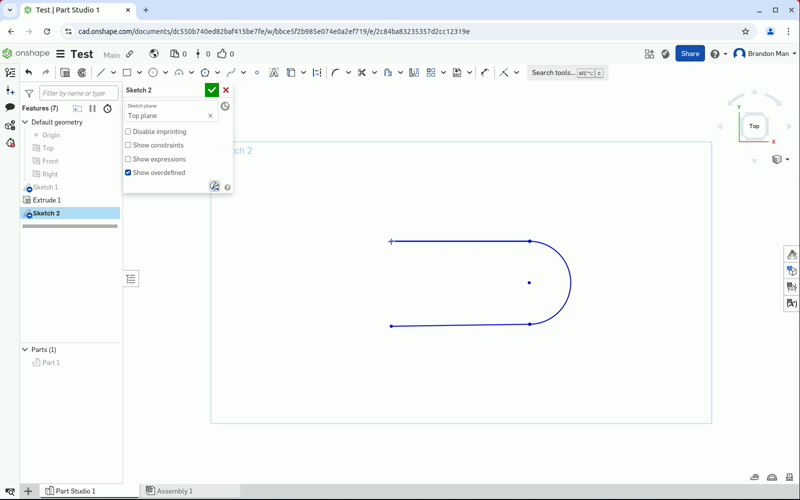
mouse_move(391, 241)
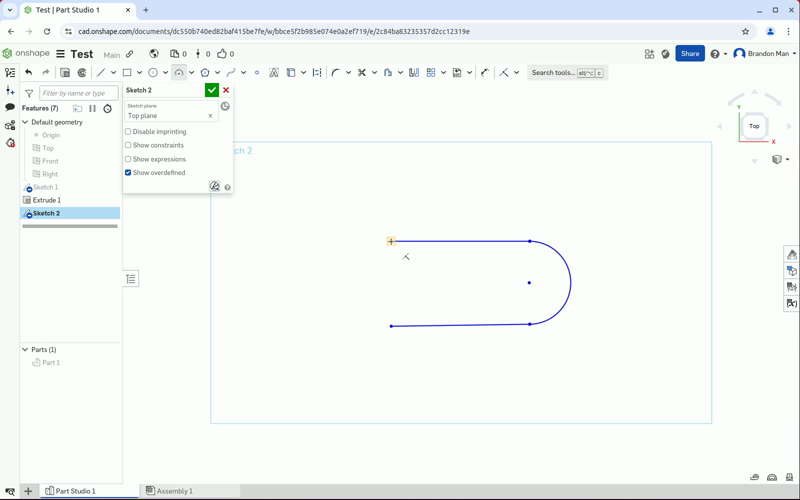
click(391, 241)
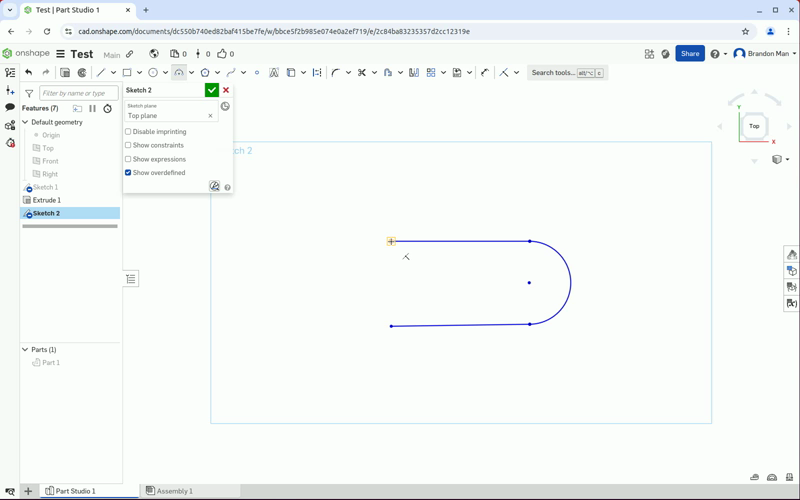
mouse_move(391, 326)
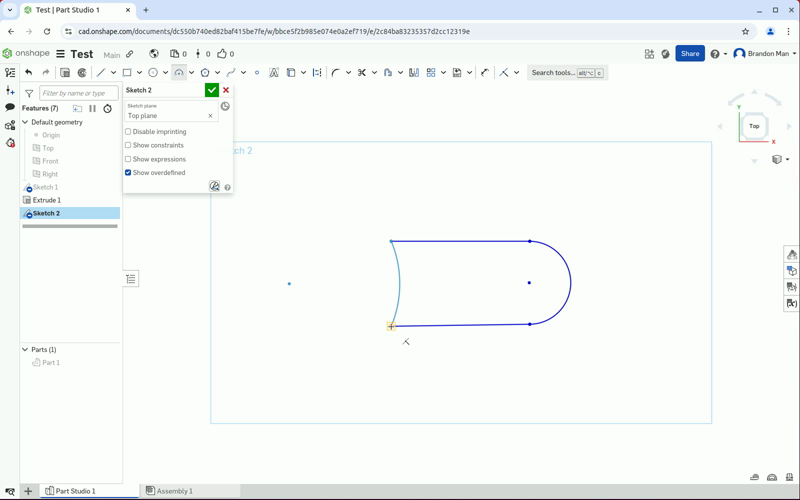
click(391, 326)
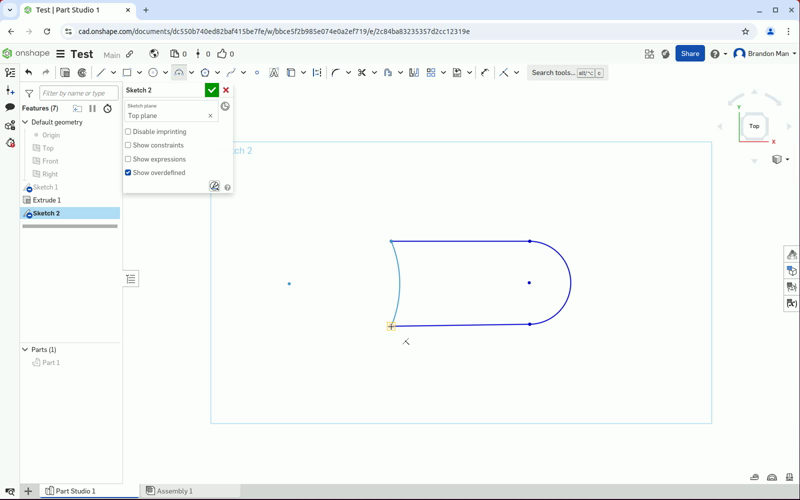
key_down(shift)
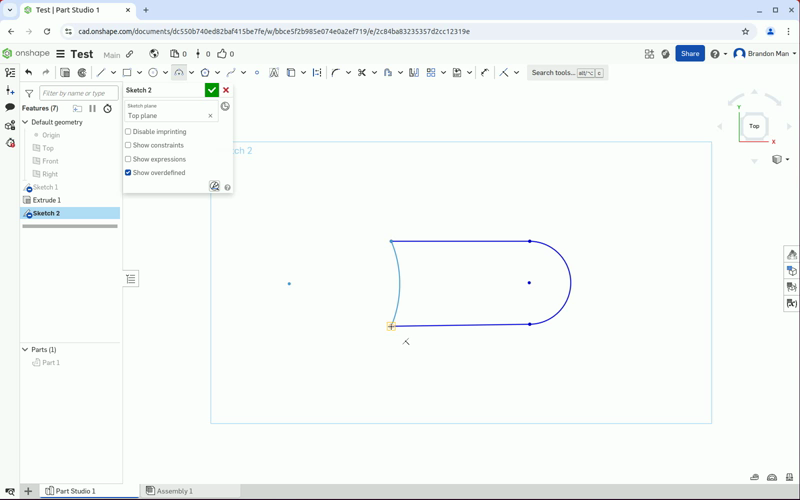
mouse_move(433, 283)
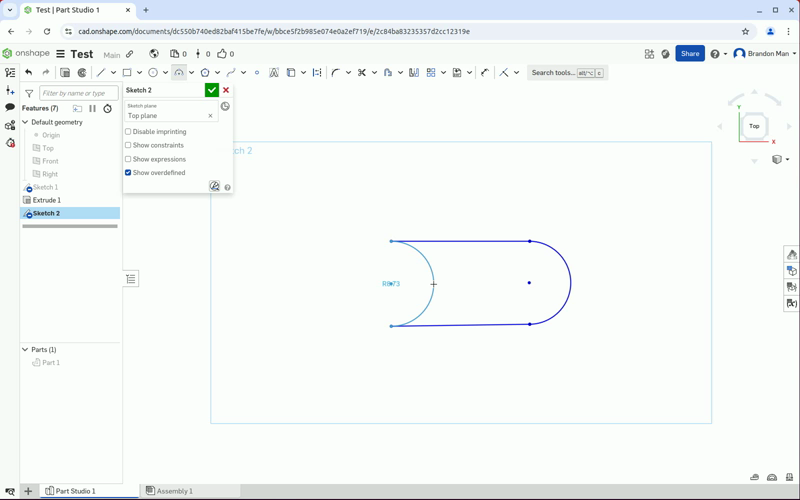
click(433, 283)
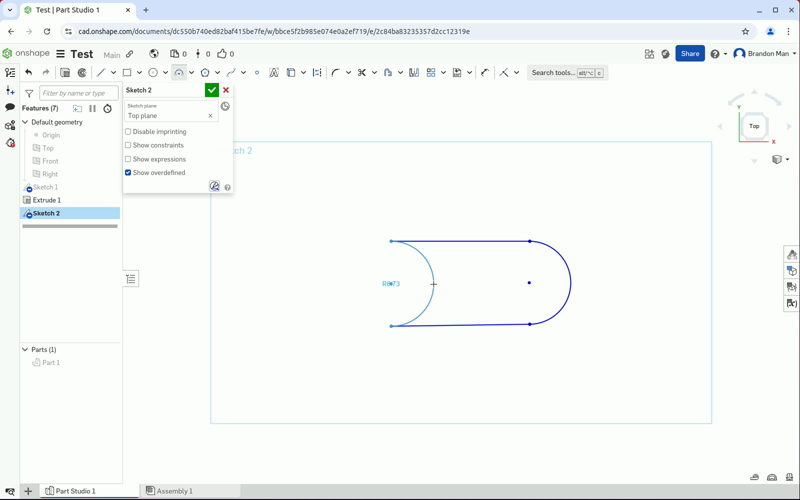
key_up(shift)
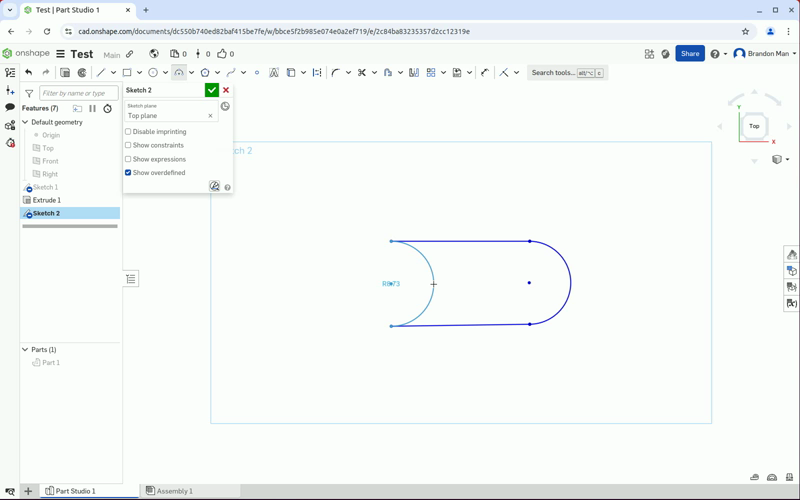
key(esc)
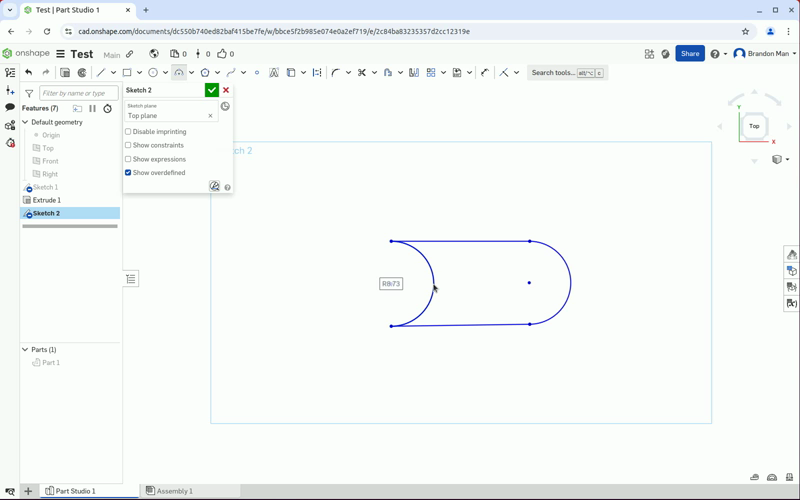
key(c)
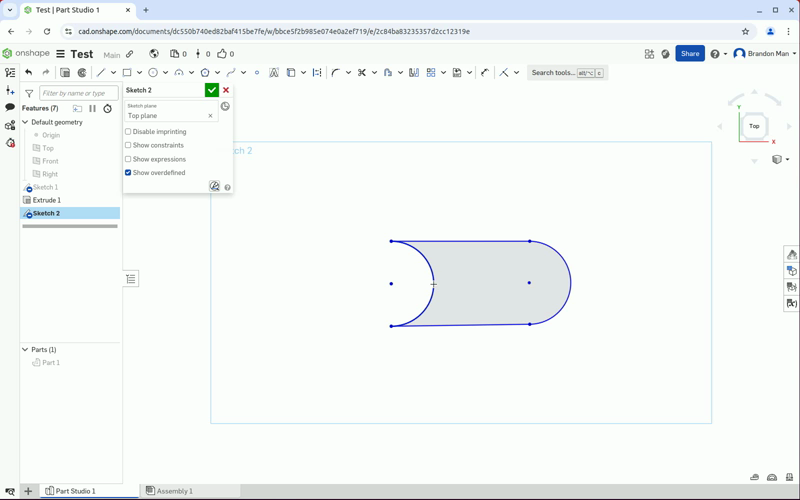
key_down(shift)
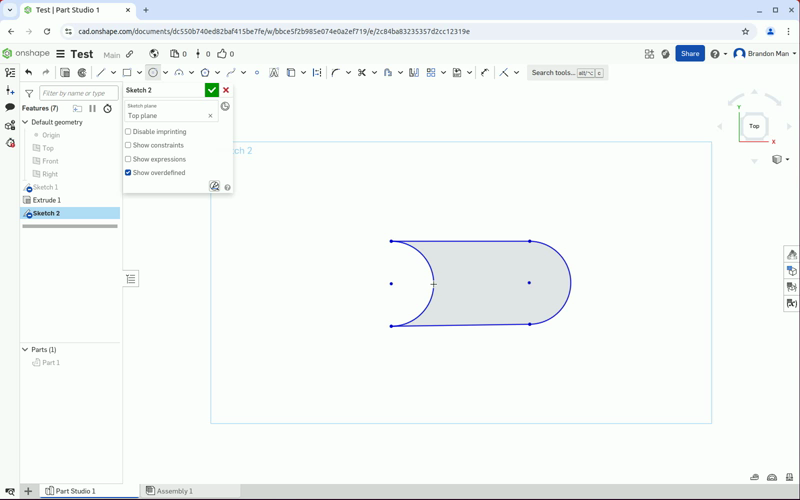
mouse_move(529, 282)
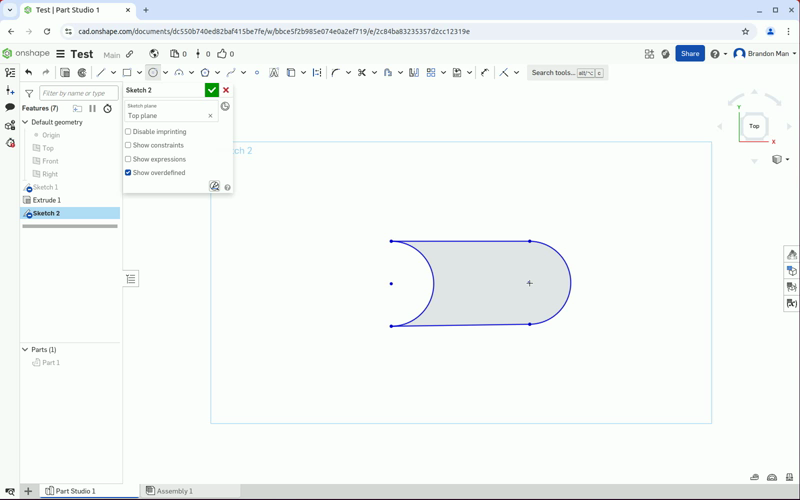
scroll(6)
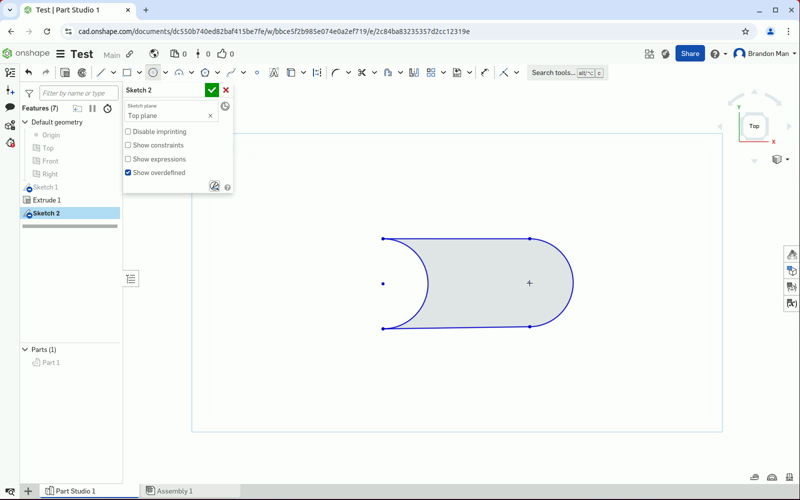
scroll(6)
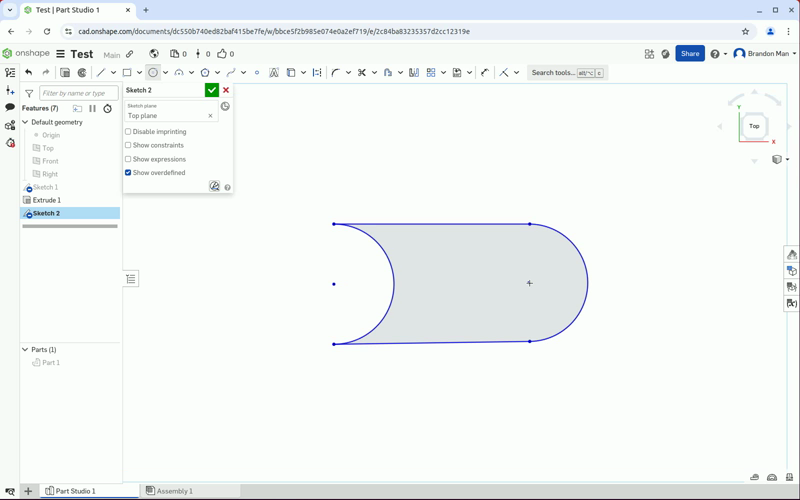
scroll(6)
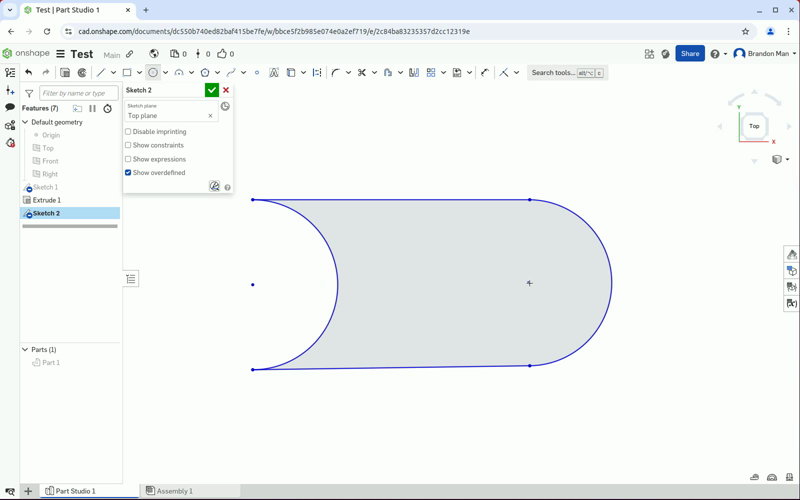
scroll(6)
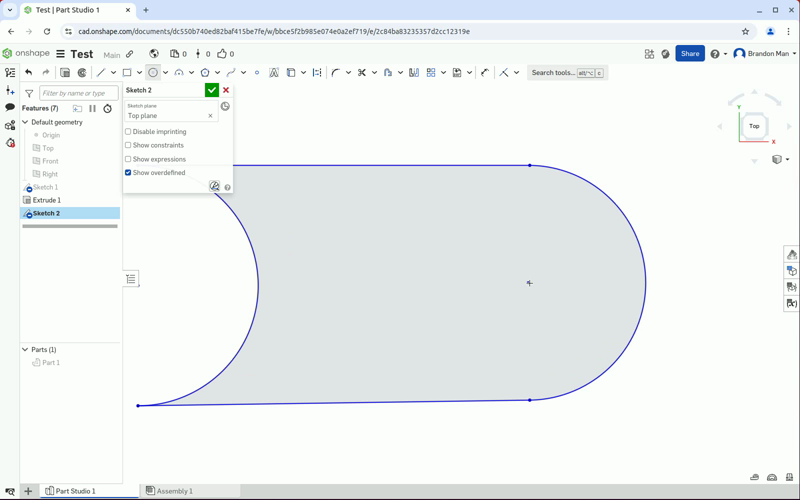
scroll(6)
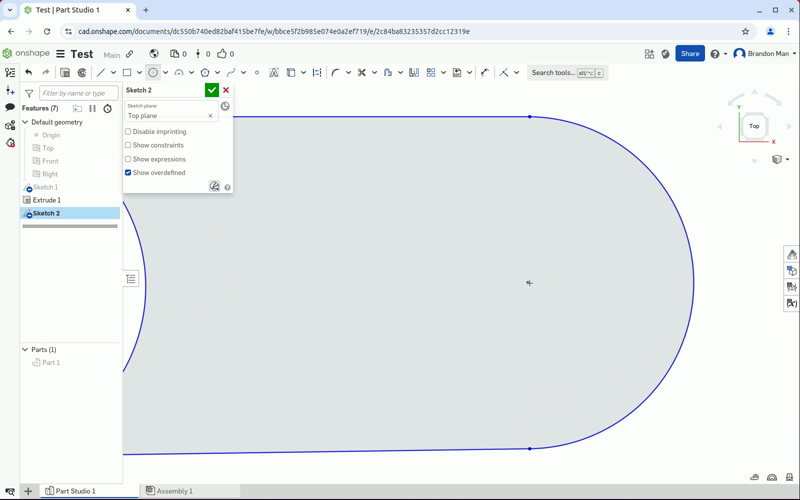
scroll(6)
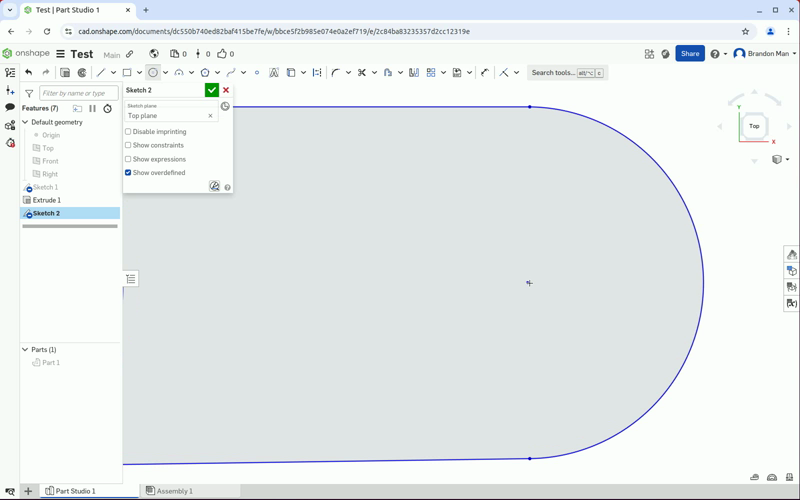
scroll(6)
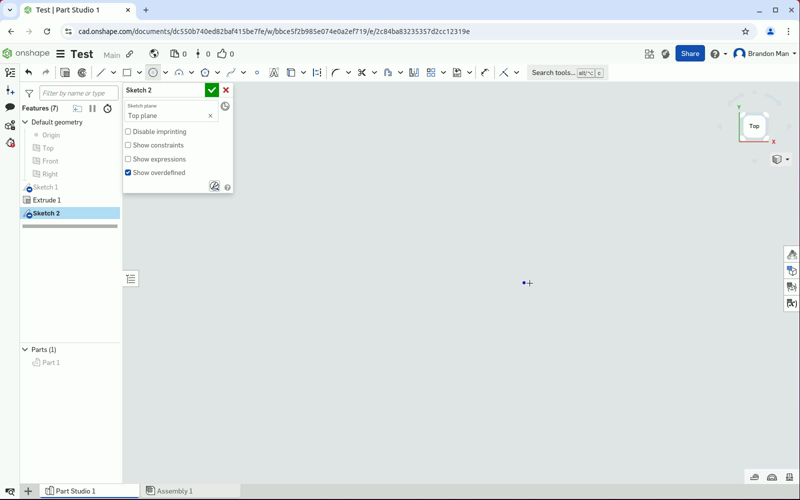
click(529, 282)
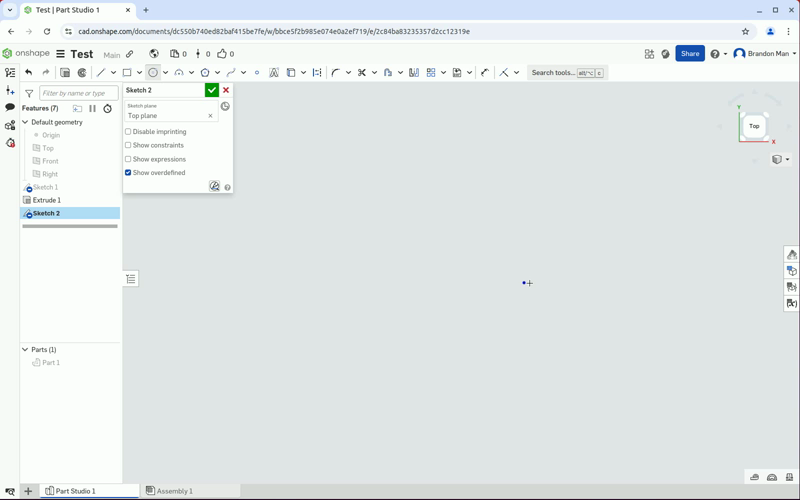
scroll(-6)
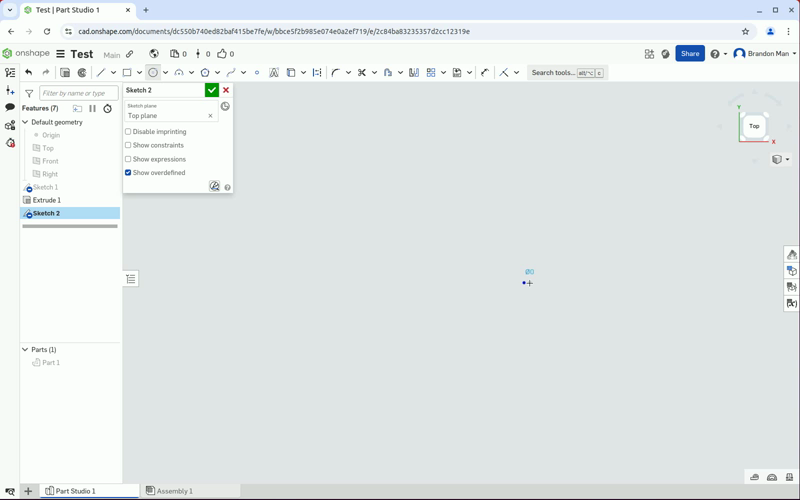
scroll(-6)
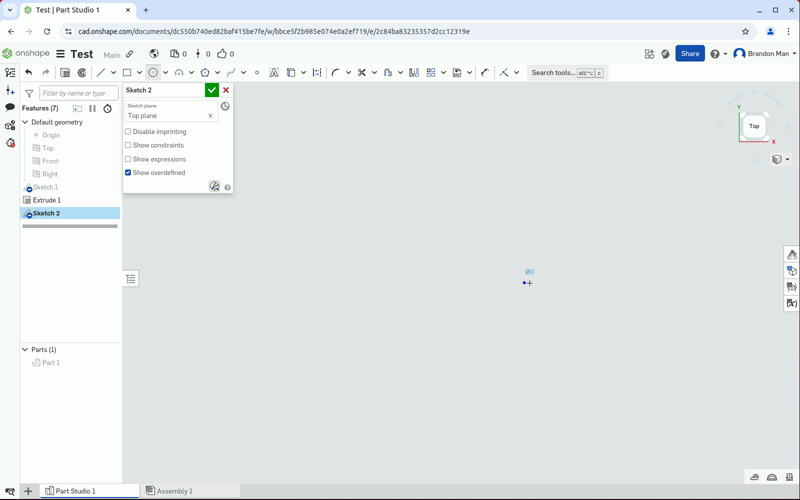
scroll(-6)
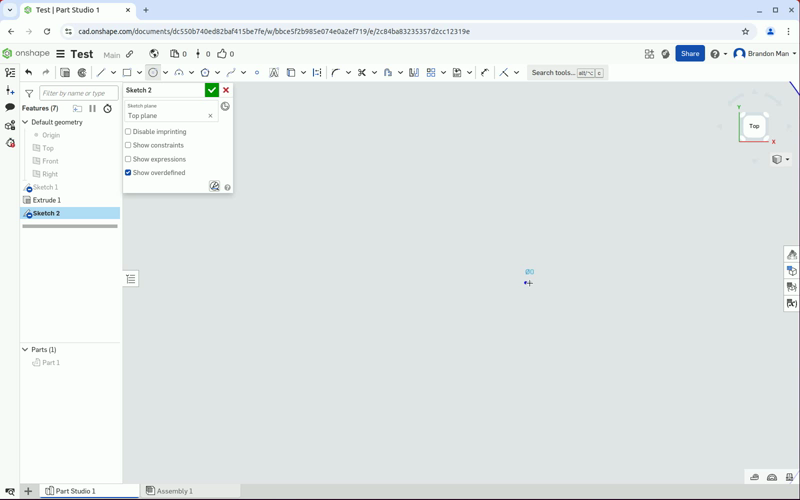
scroll(-6)
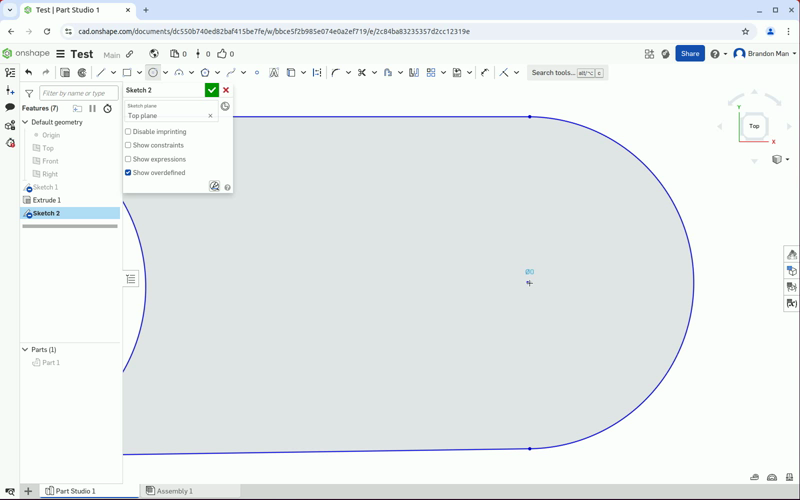
scroll(-6)
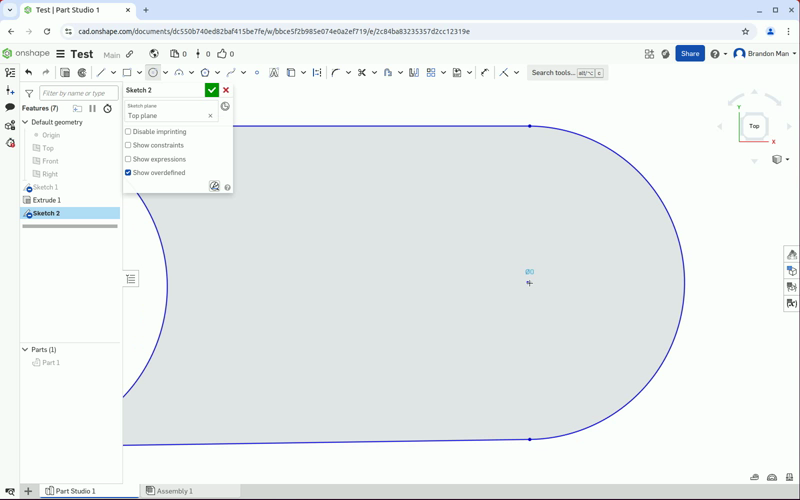
scroll(-6)
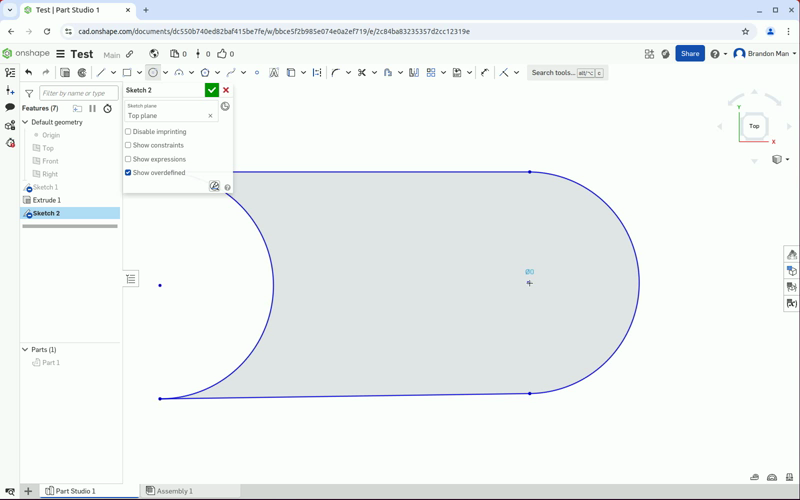
scroll(-6)
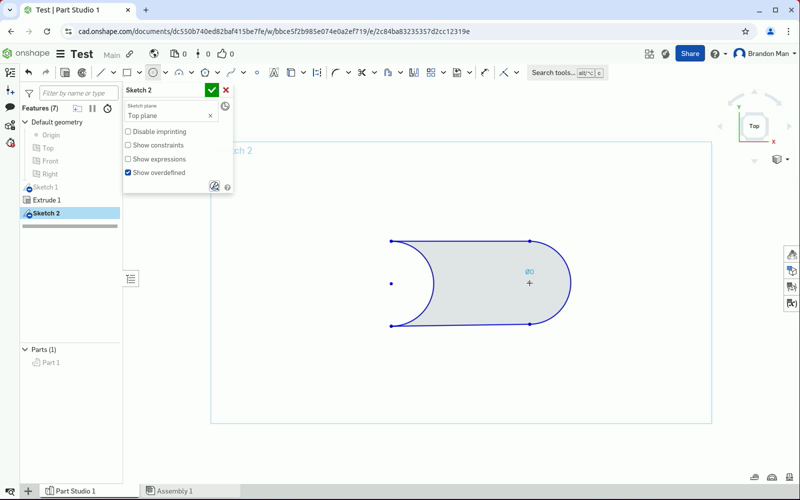
key_up(shift)
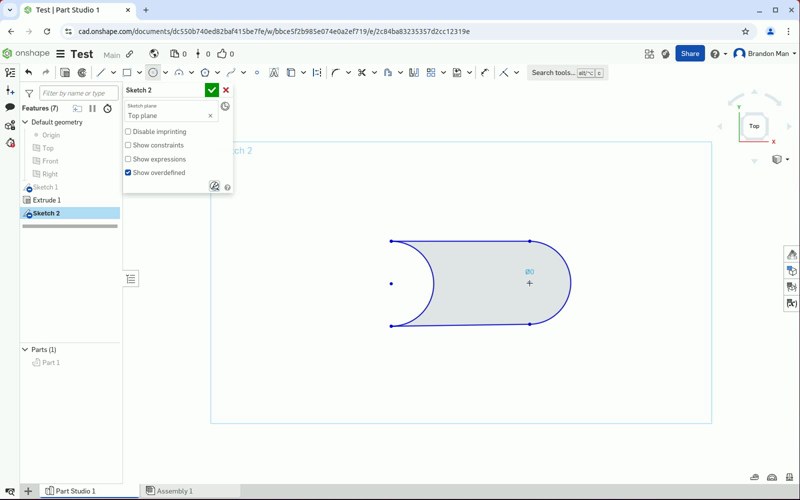
mouse_move(554, 282)
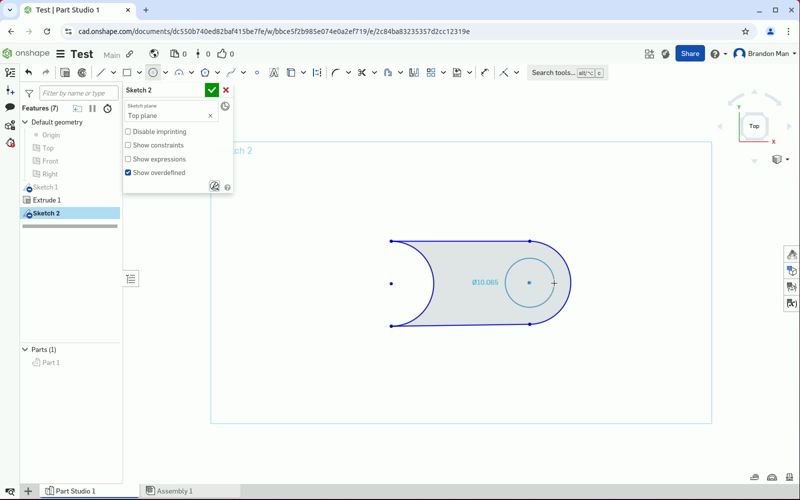
click(554, 282)
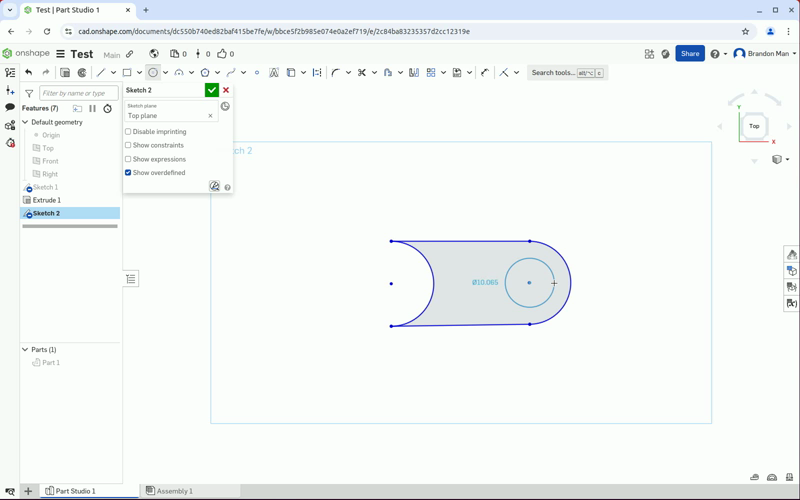
key(esc)
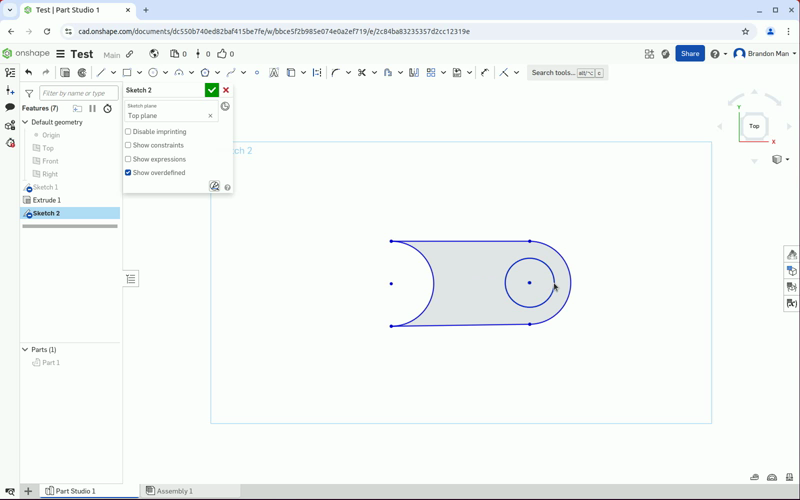
mouse_move(472, 275)
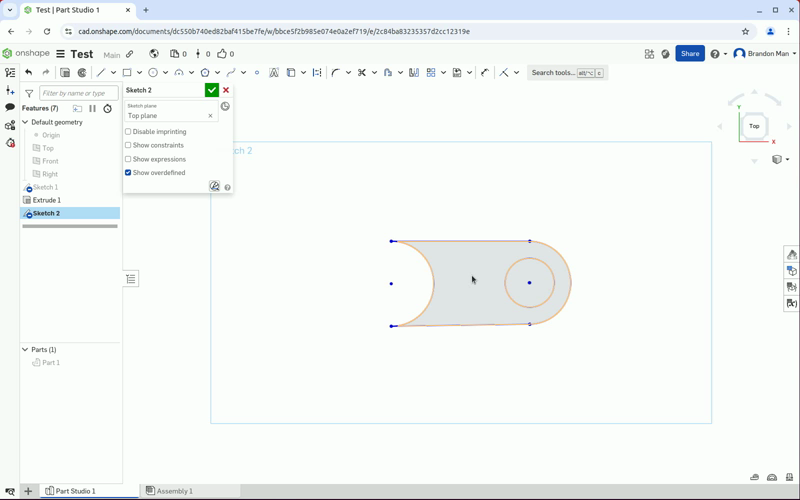
click(472, 275)
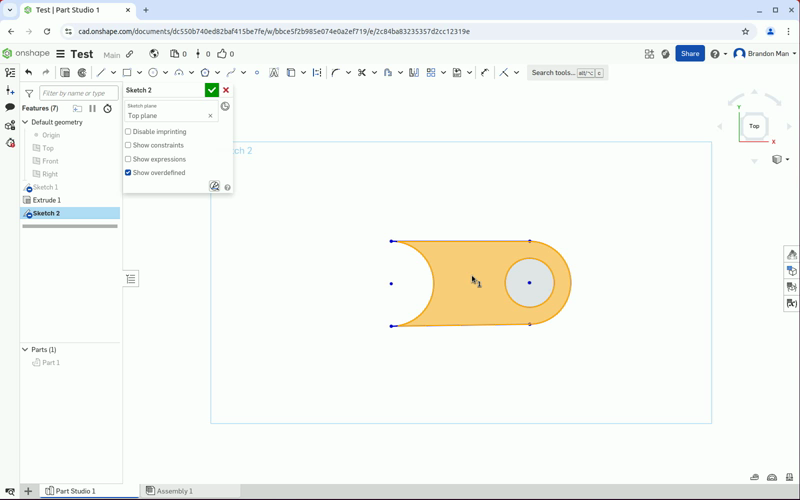
mouse_move(73, 352)
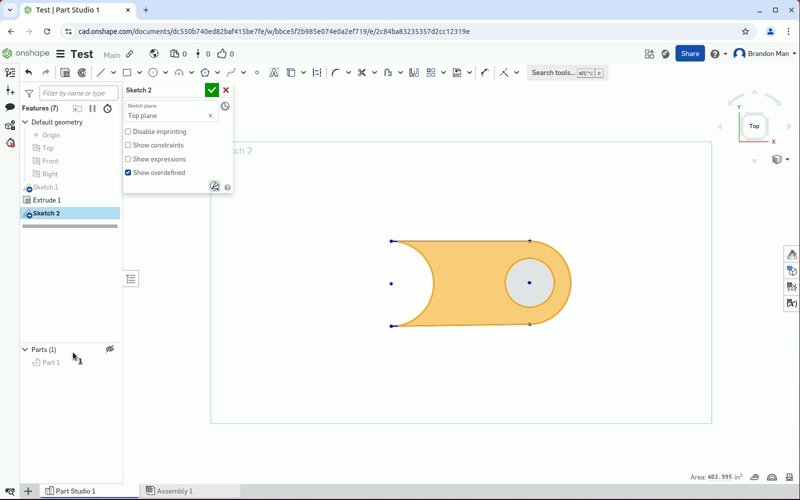
key(shift+y)
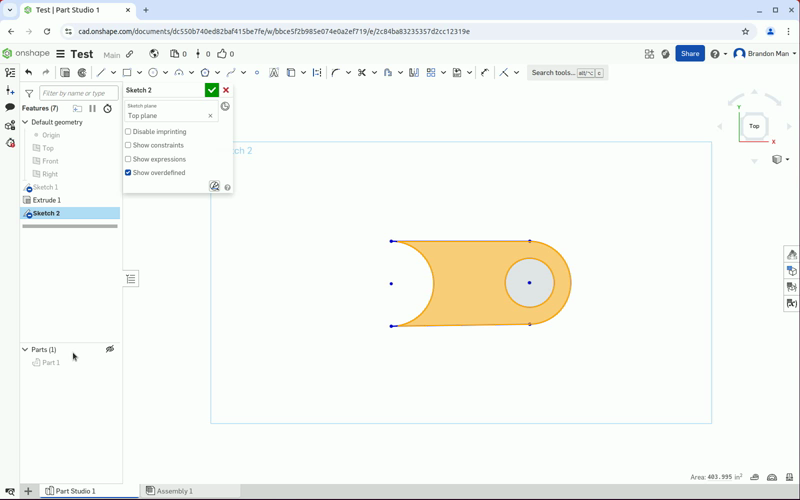
key(shift+e)
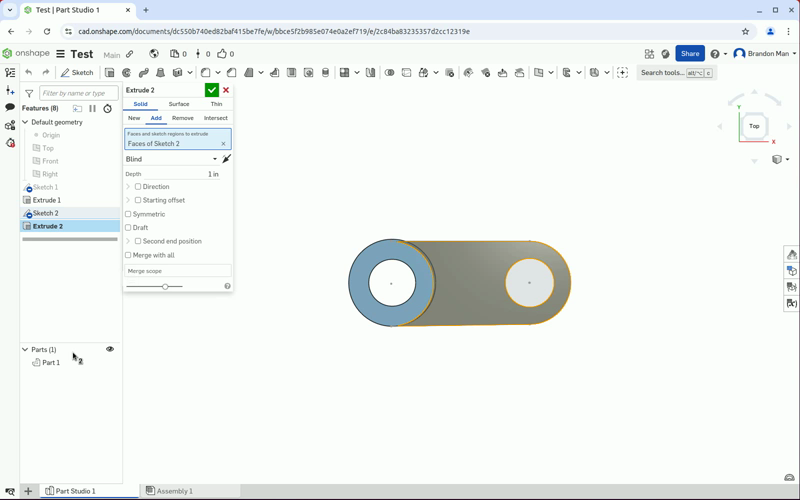
mouse_move(143, 106)
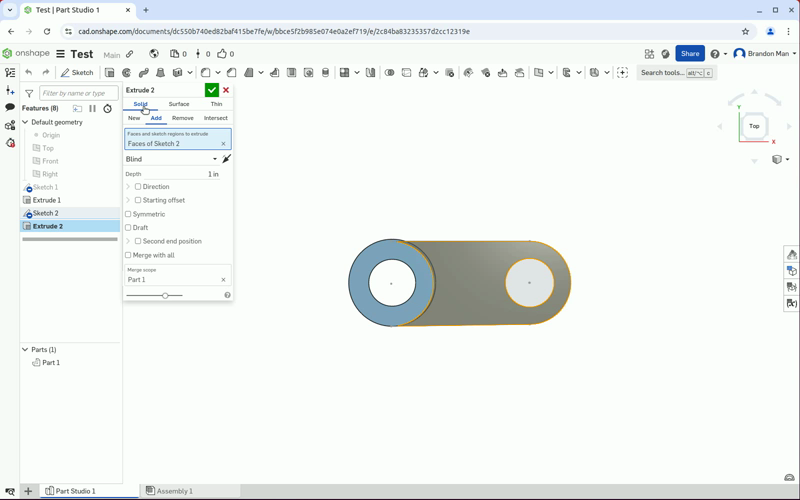
click(143, 106)
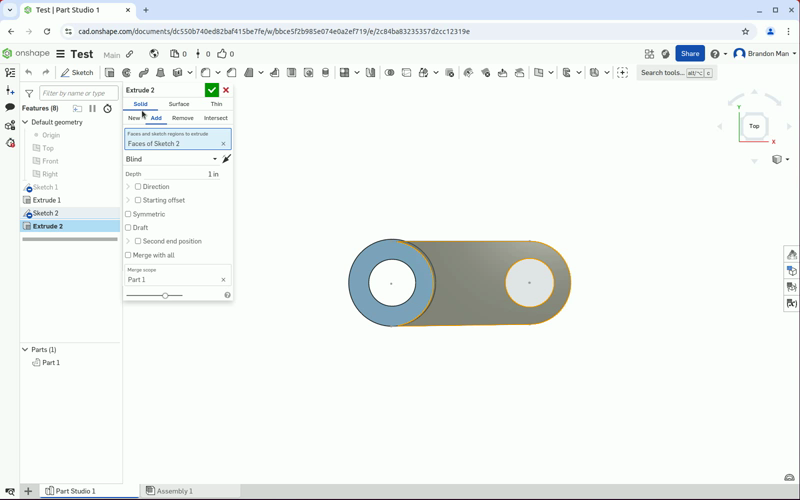
mouse_move(137, 120)
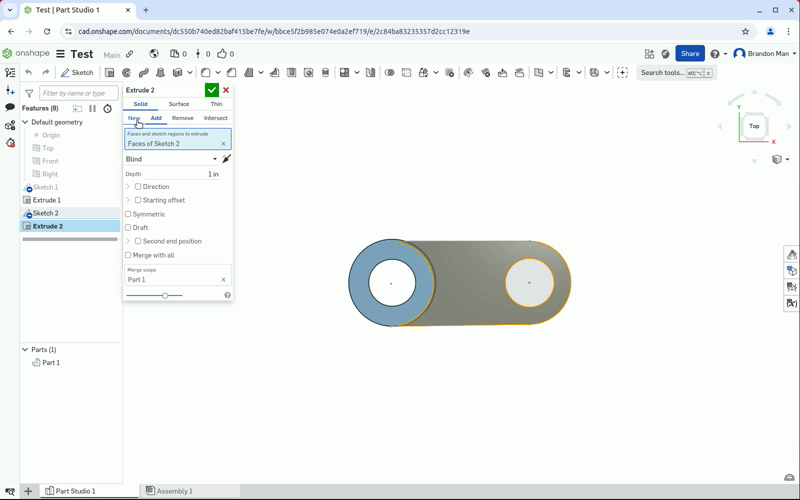
click(137, 120)
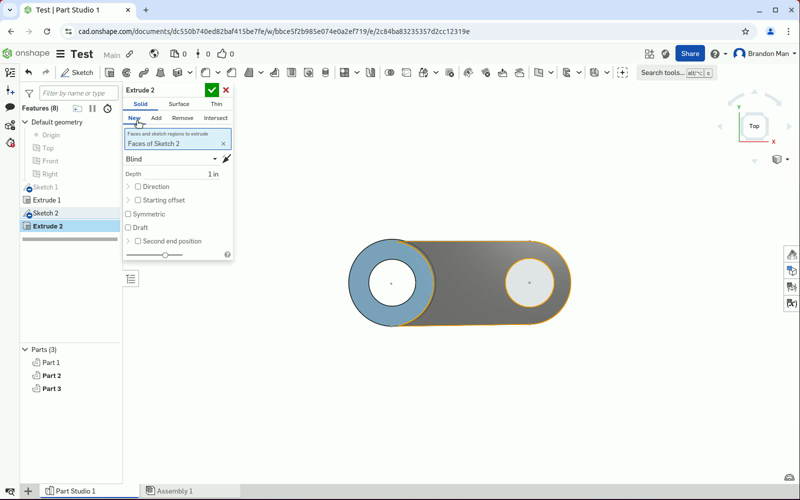
key(tab, 4)
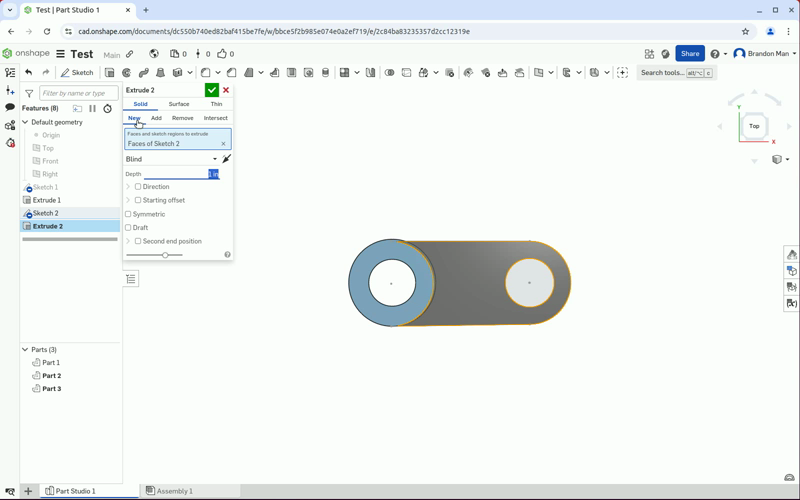
text(7.703)
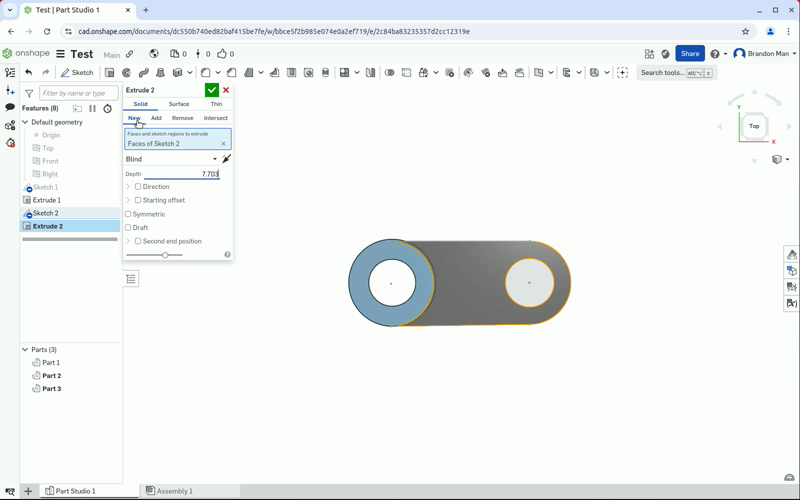
key(enter)
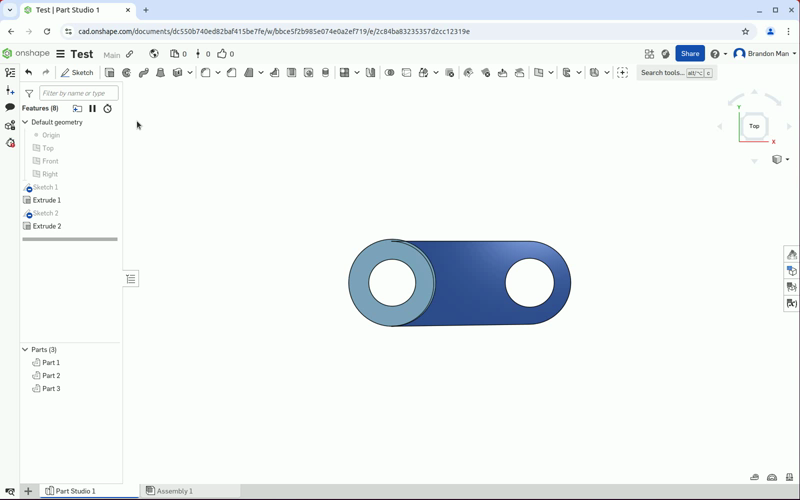
key(shift+h)
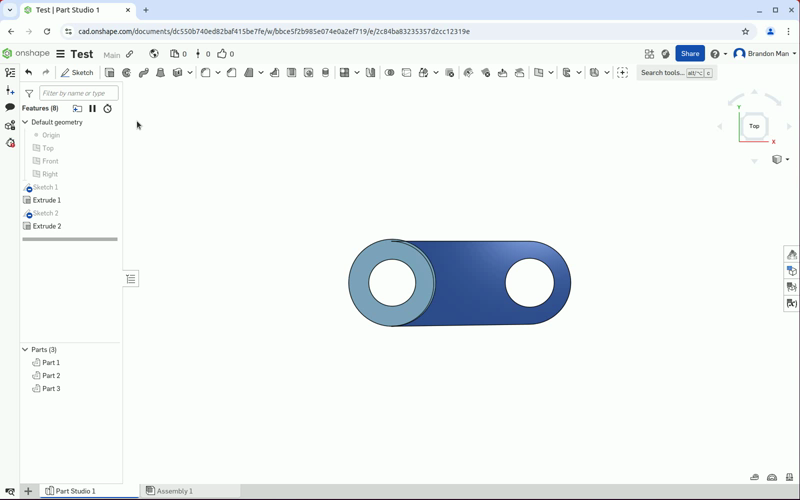
key(shift+h)
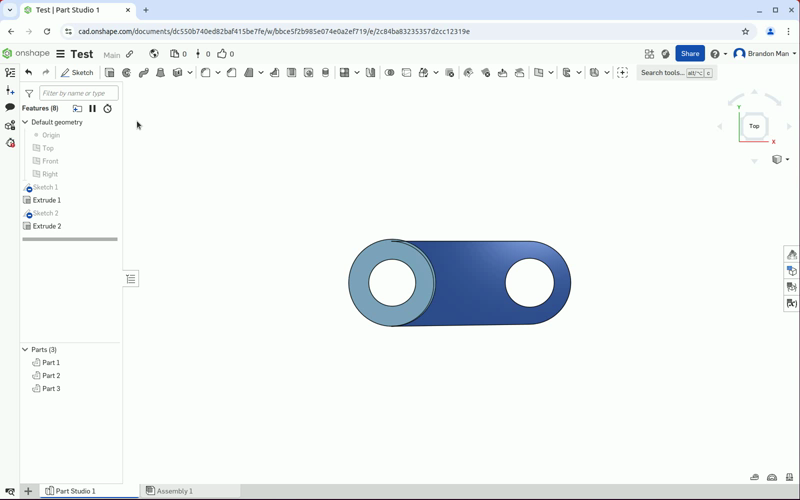
mouse_move(73, 189)
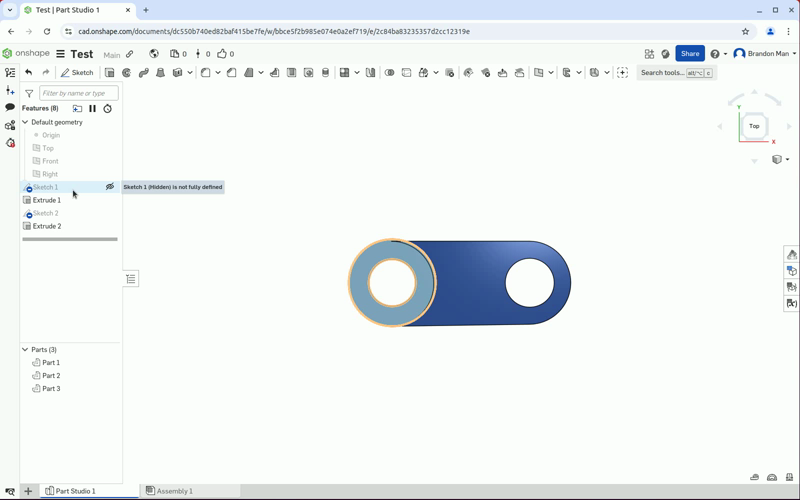
click(73, 189)
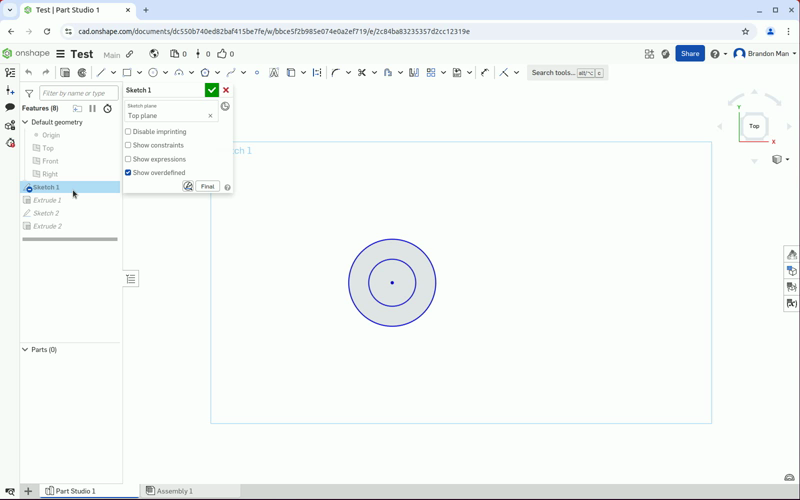
mouse_move(229, 92)
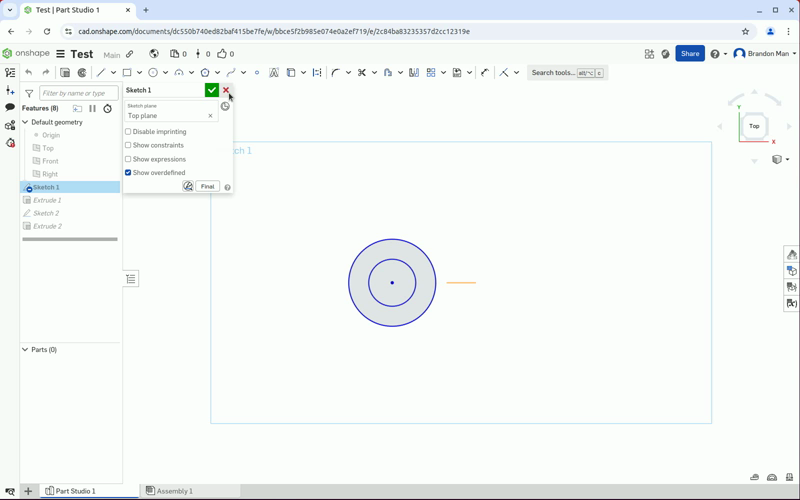
click(229, 92)
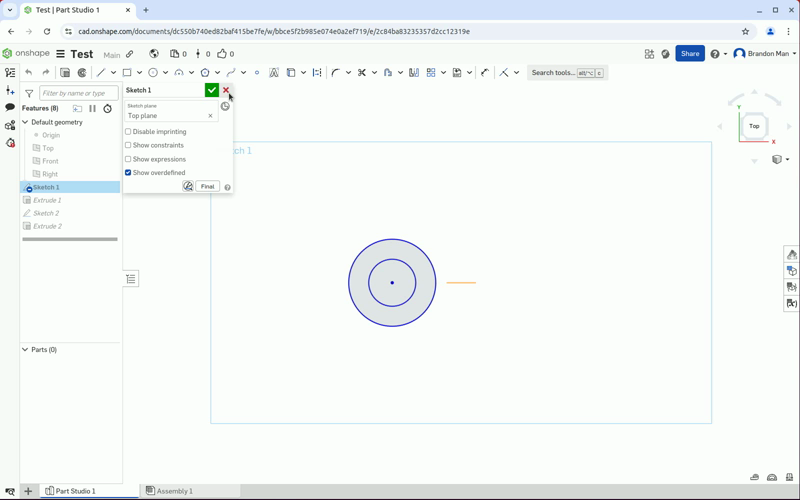
key(shift+s)
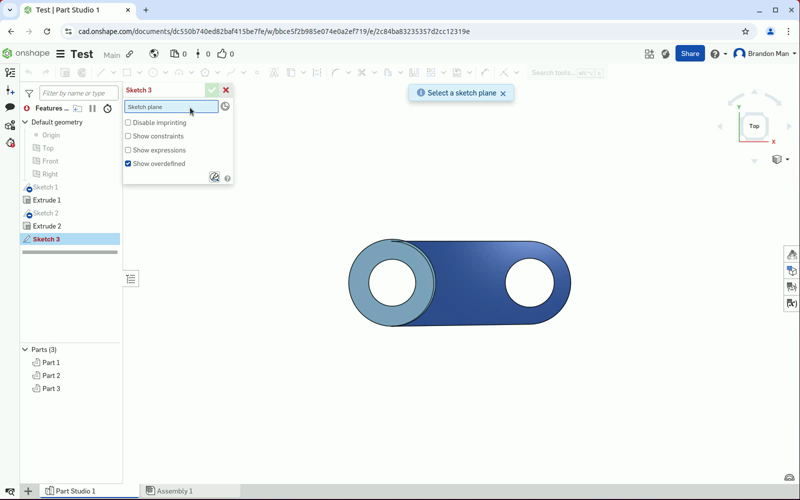
mouse_move(73, 150)
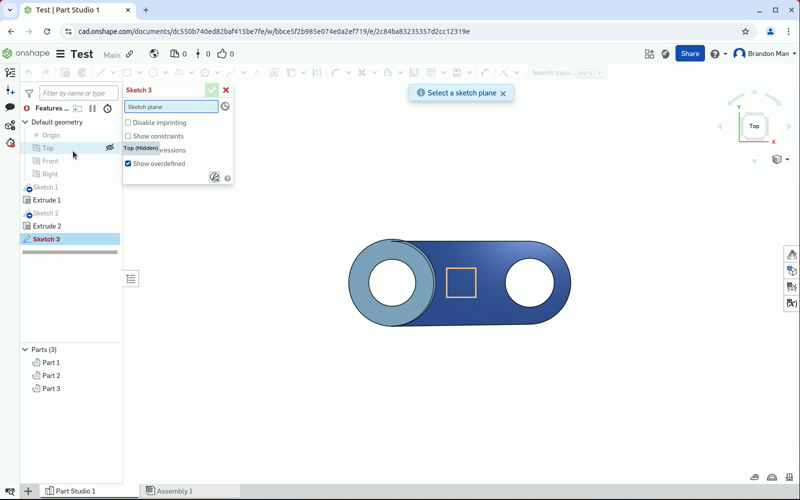
click(73, 150)
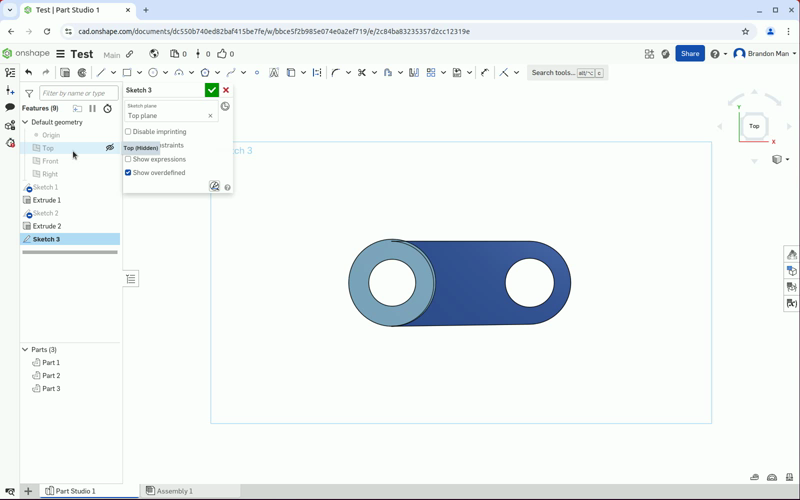
mouse_move(73, 352)
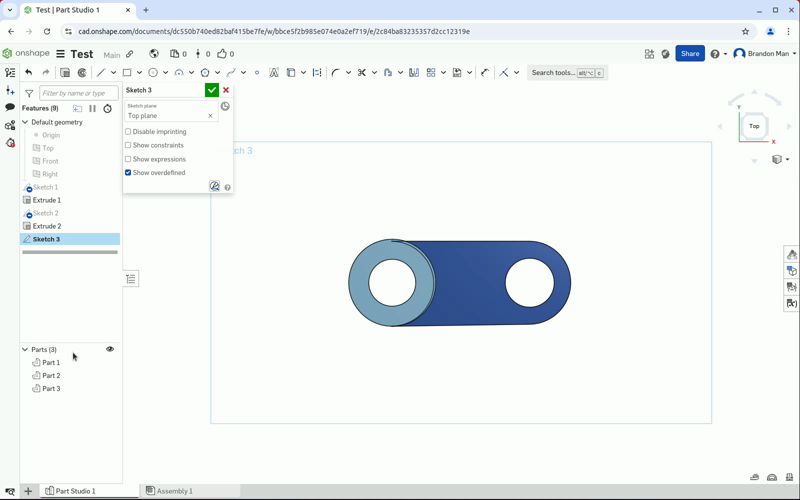
key(y)
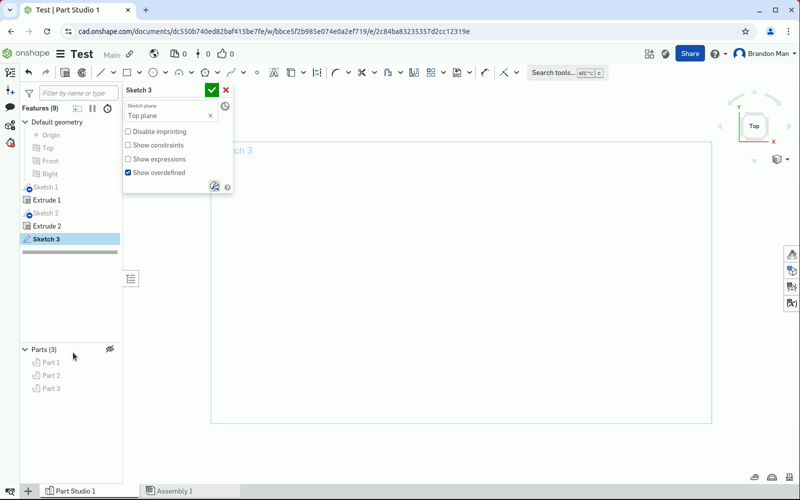
key(c)
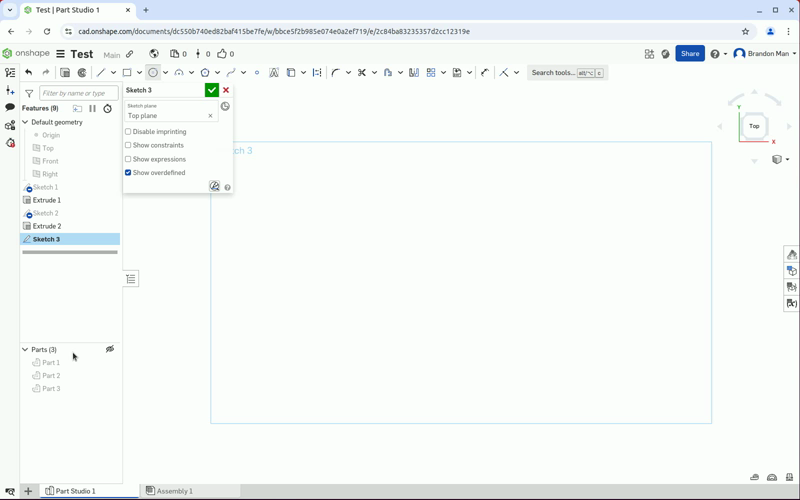
key_down(shift)
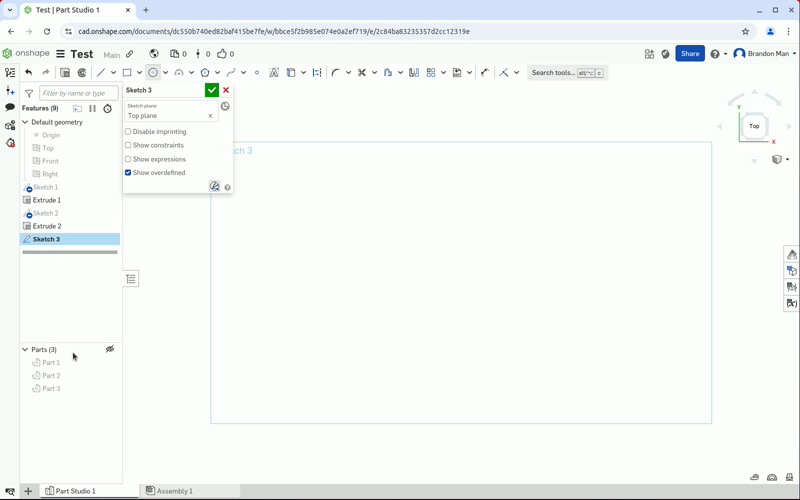
mouse_move(392, 282)
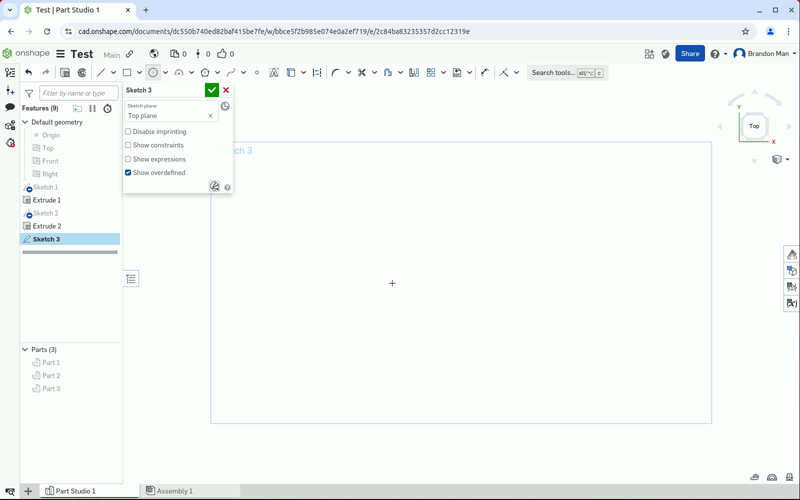
click(392, 282)
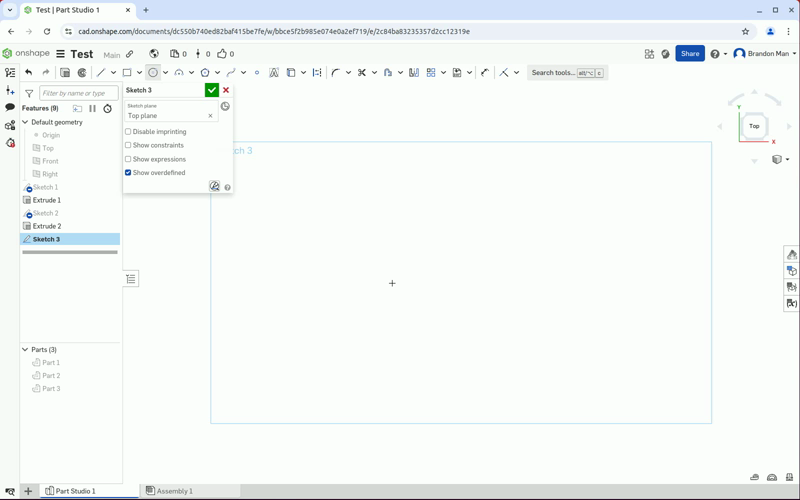
key_up(shift)
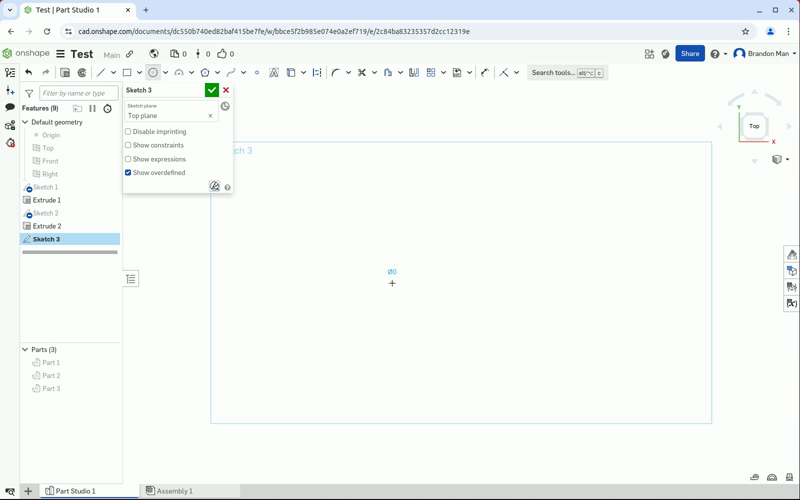
mouse_move(435, 282)
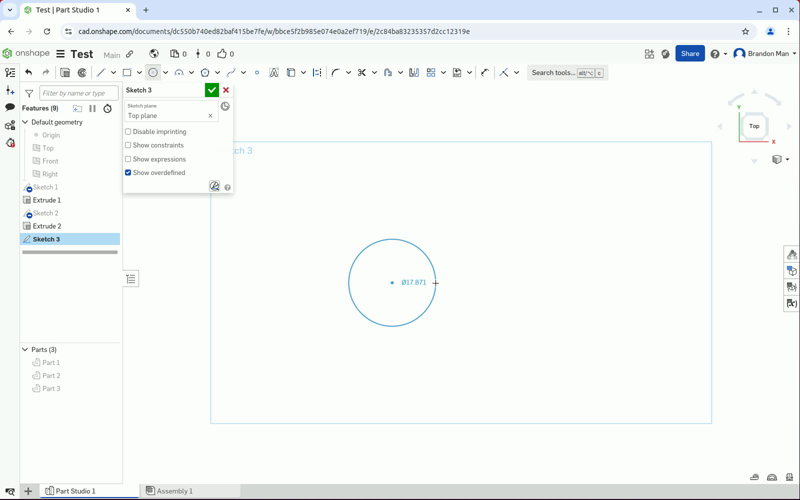
click(435, 282)
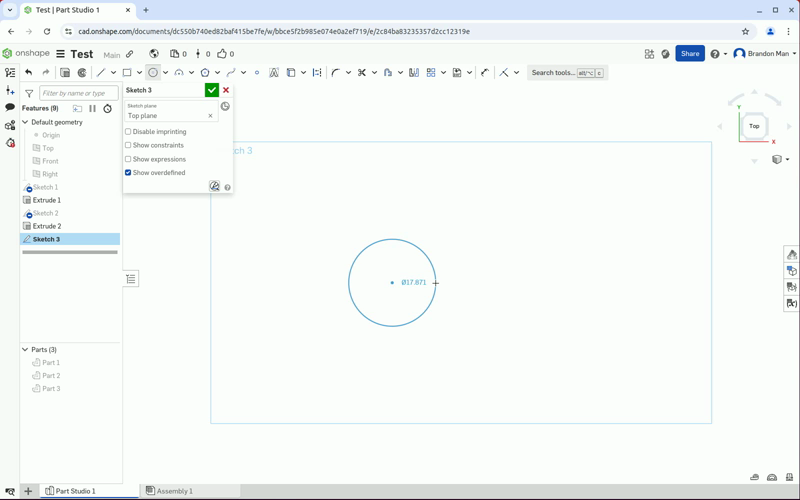
key(esc)
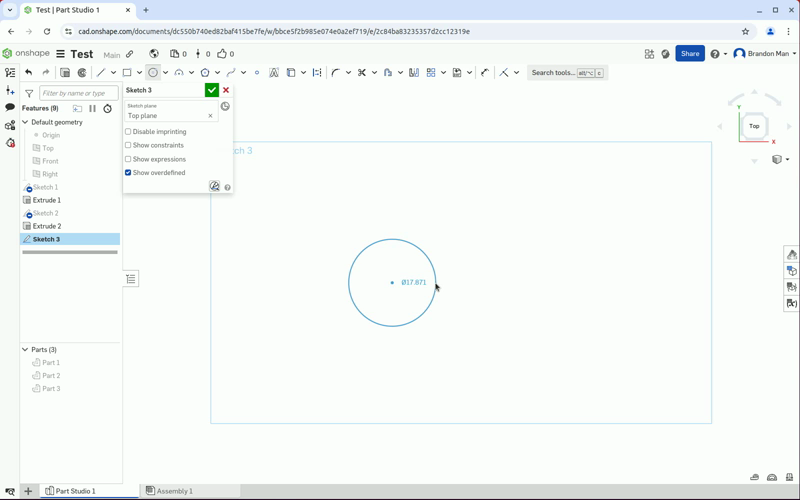
key(c)
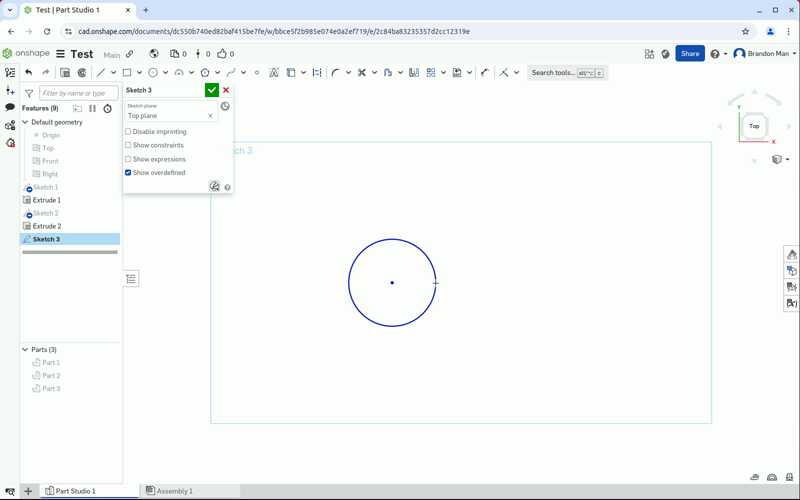
key_down(shift)
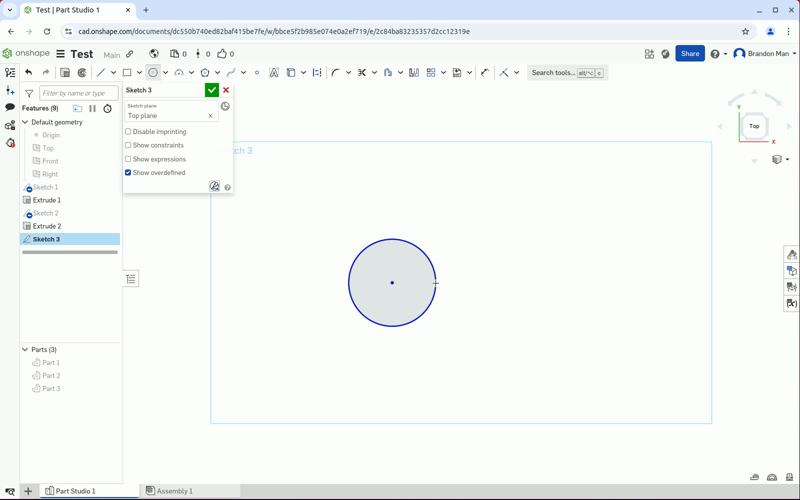
mouse_move(392, 282)
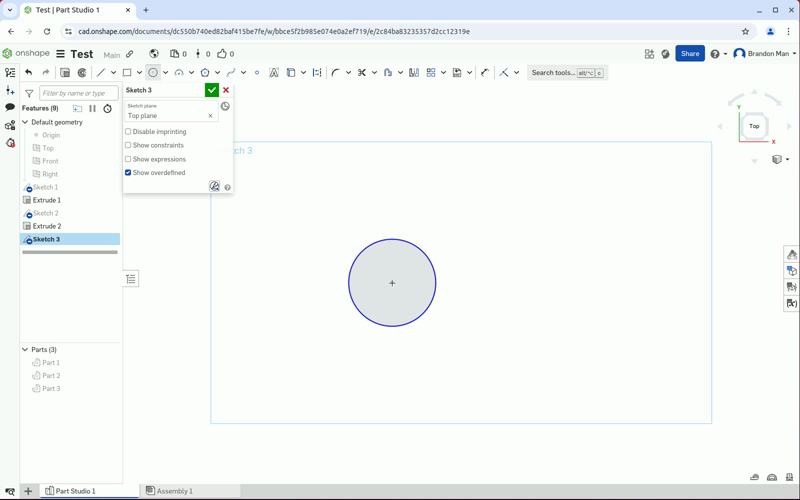
click(392, 282)
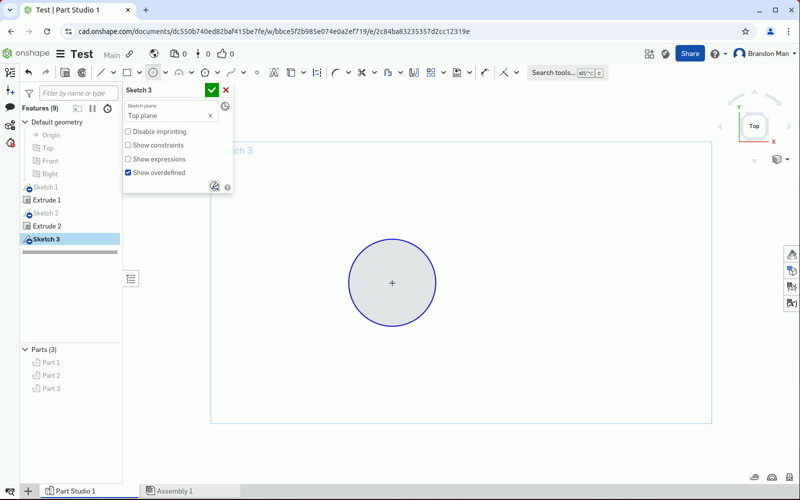
key_up(shift)
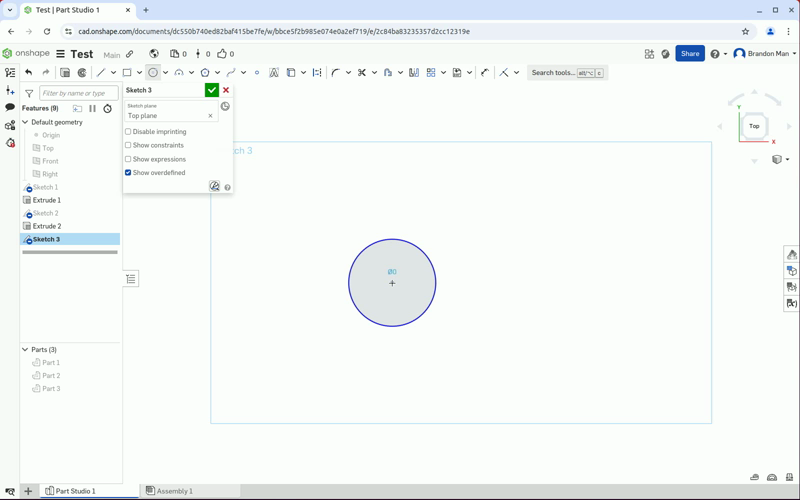
mouse_move(415, 282)
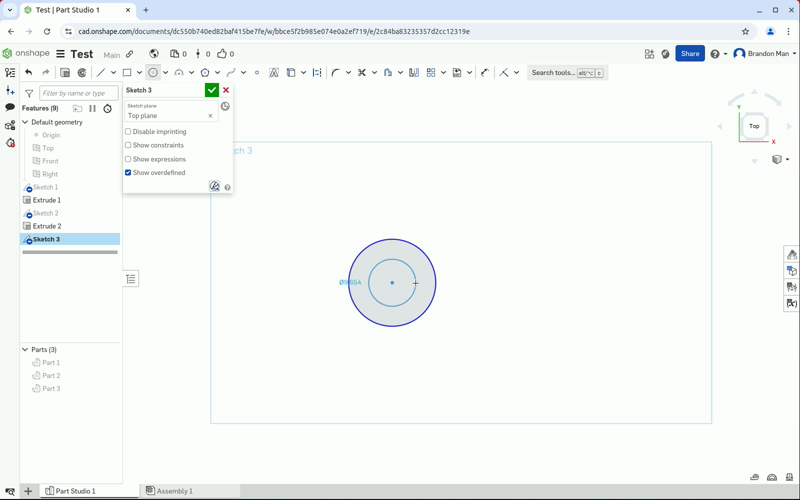
click(415, 282)
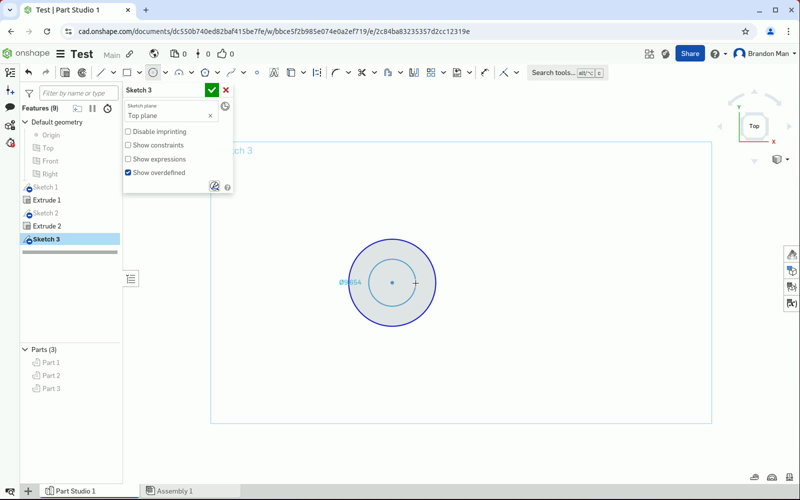
key(esc)
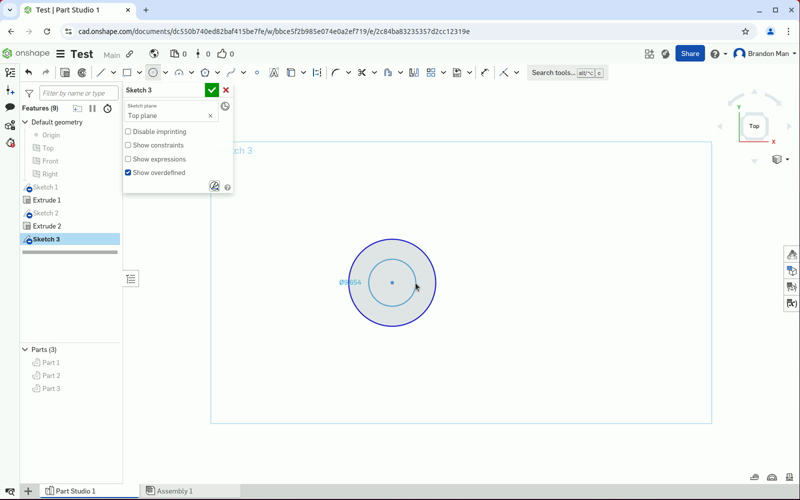
mouse_move(414, 298)
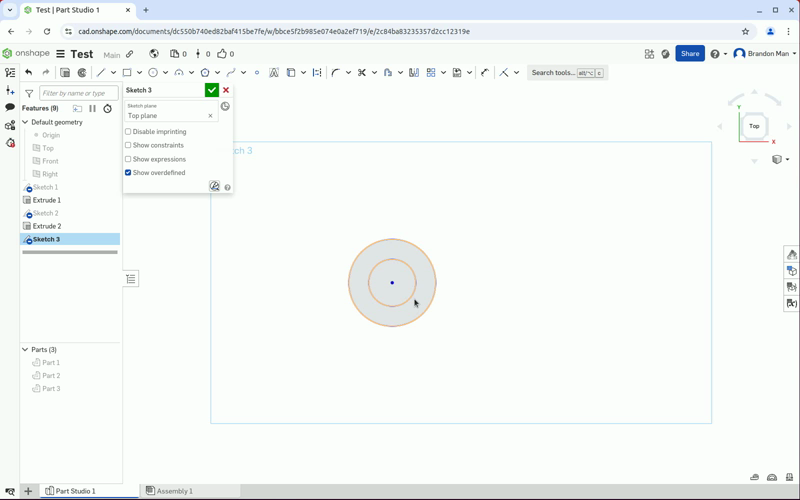
click(414, 298)
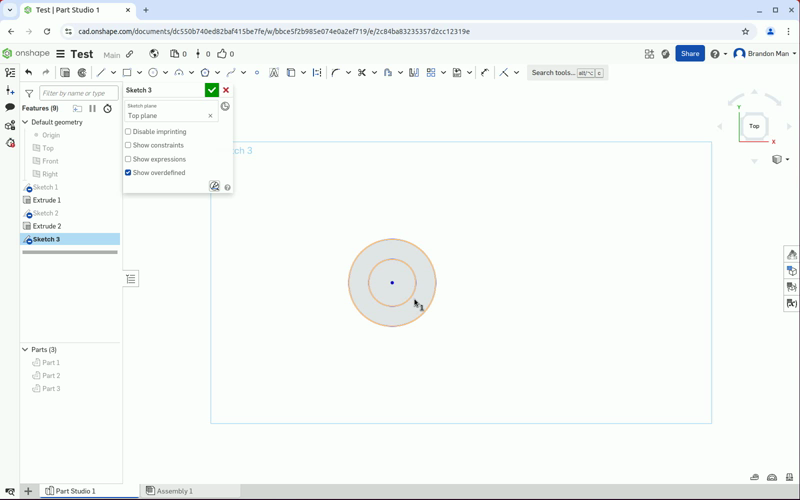
mouse_move(73, 352)
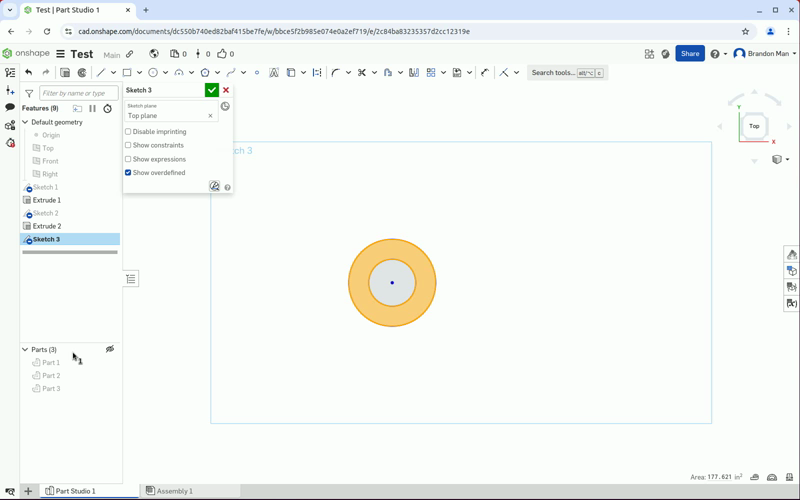
key(shift+y)
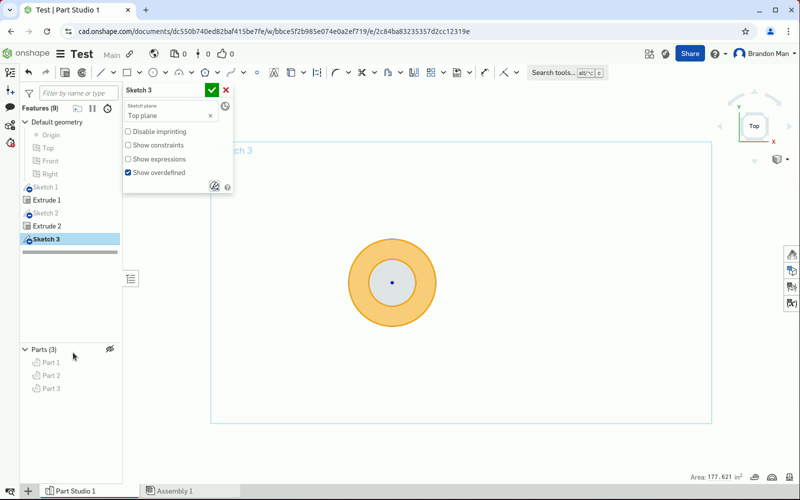
key(shift+e)
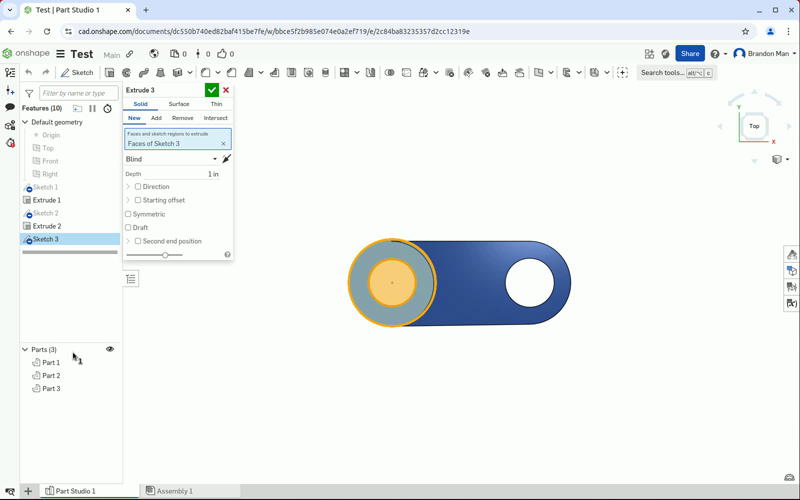
mouse_move(143, 106)
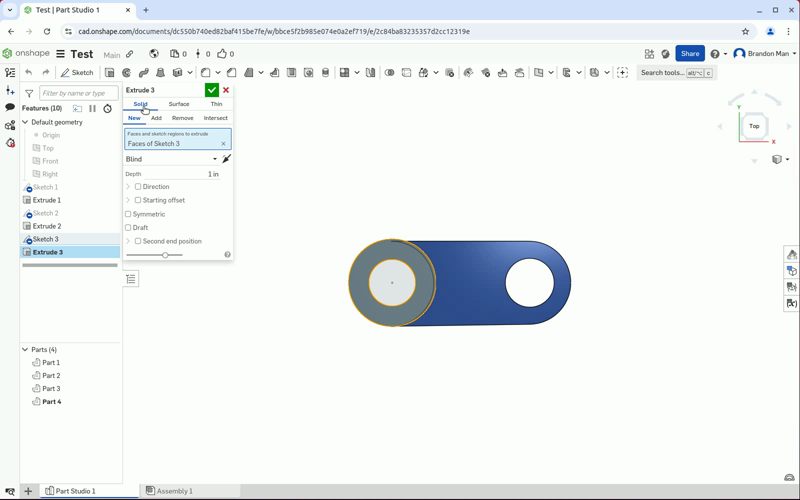
click(143, 106)
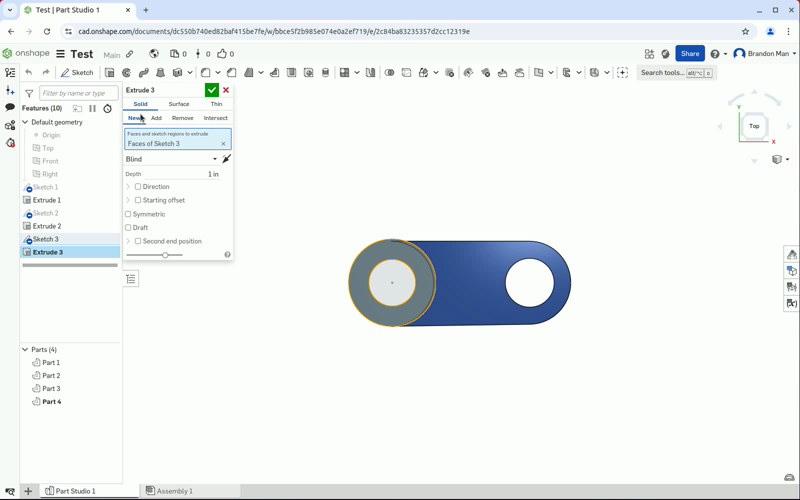
mouse_move(137, 120)
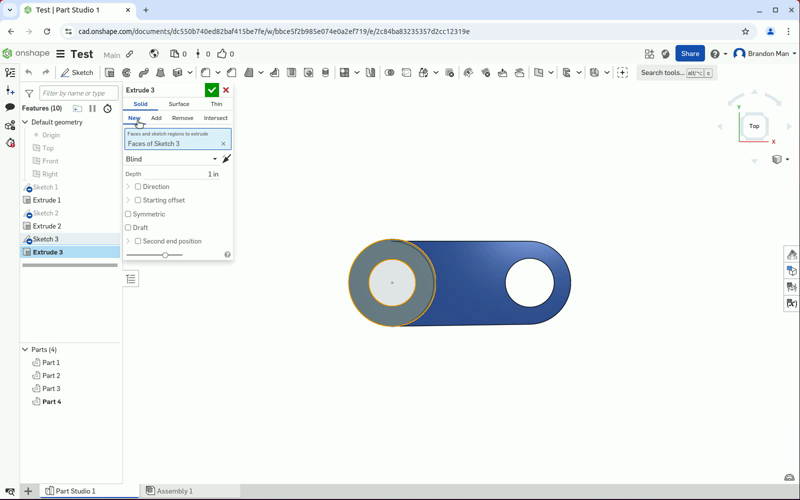
click(137, 120)
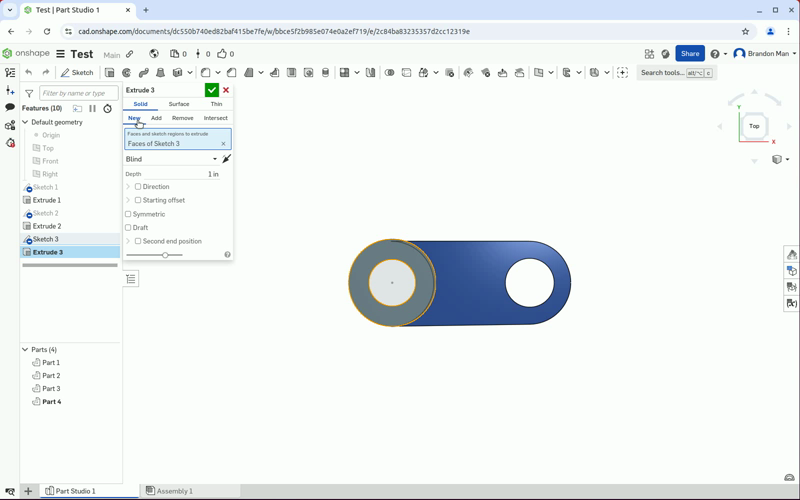
key(tab, 4)
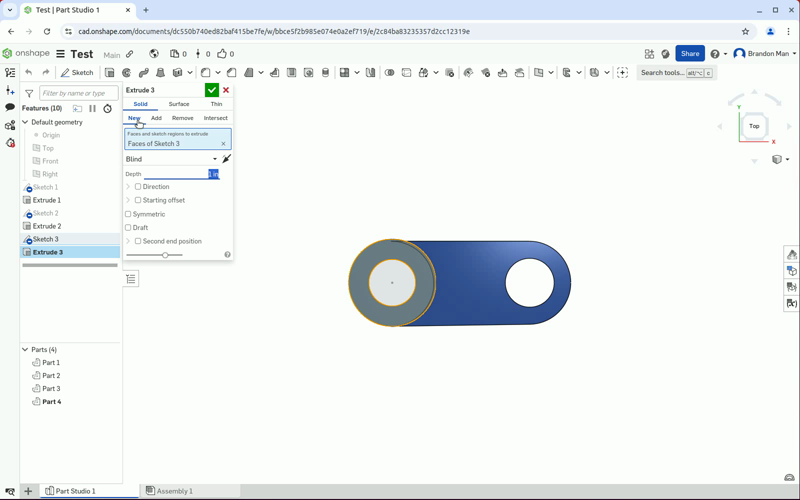
text(15.165)
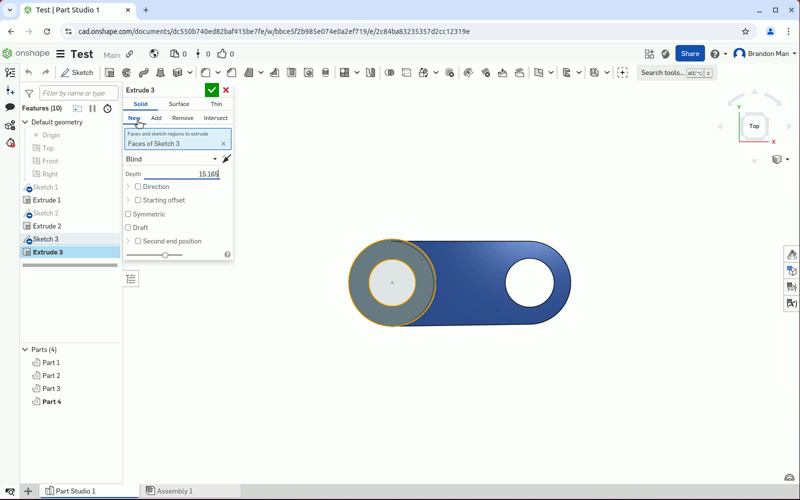
key(enter)
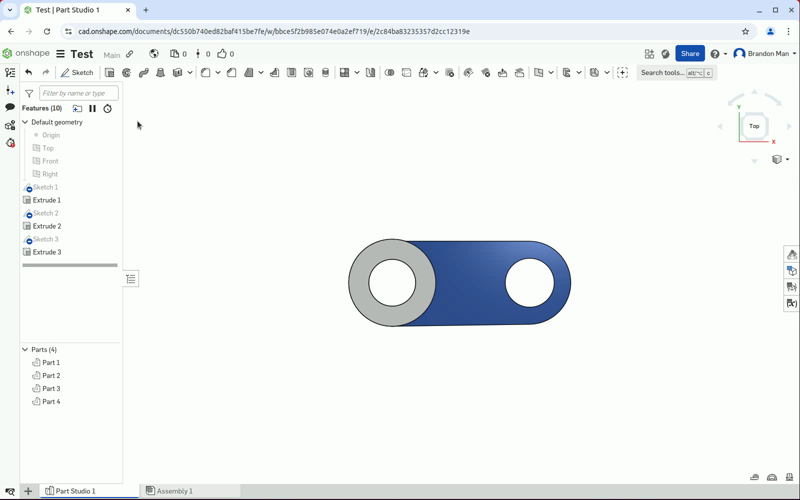
key(shift+h)
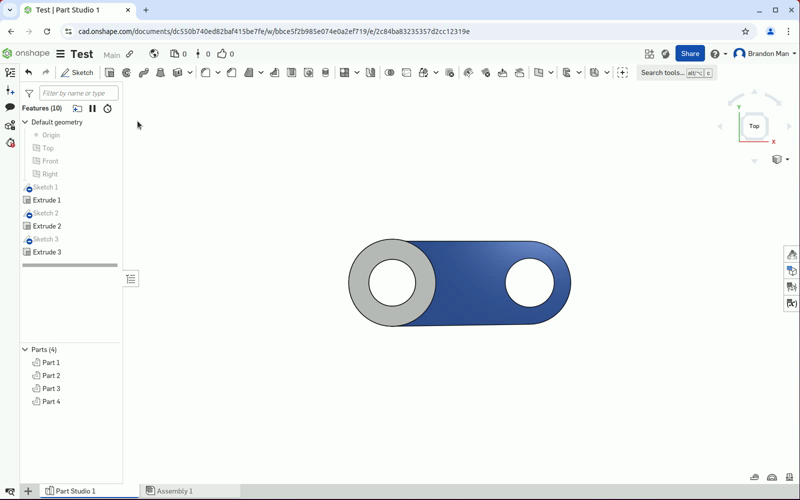
key(shift+h)
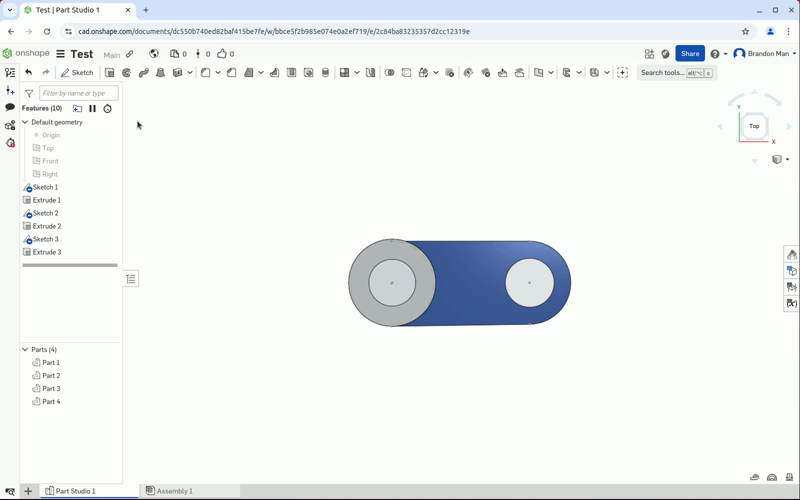
key(shift+7)
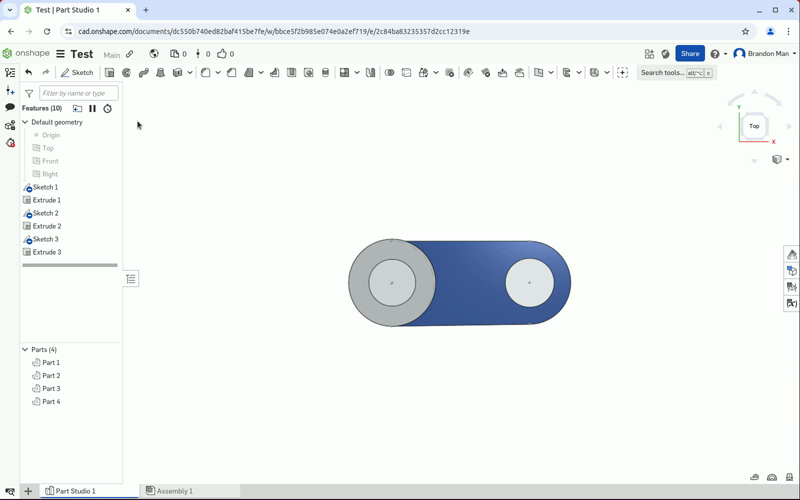
key(up, 3)
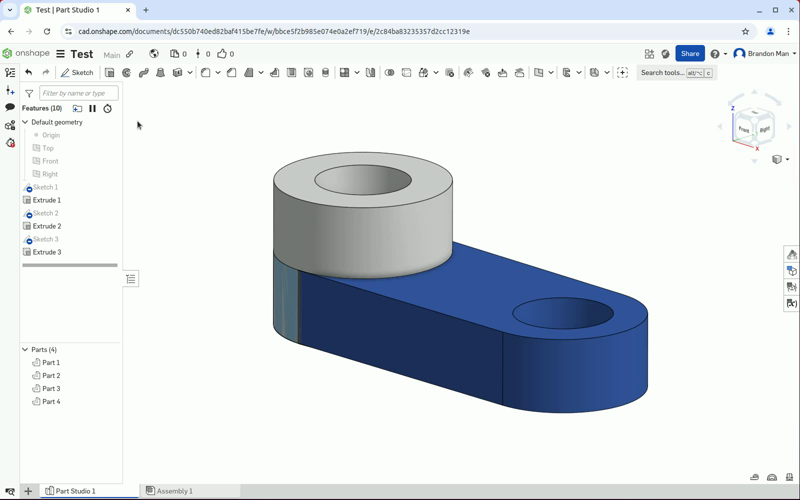
key(left, 3)
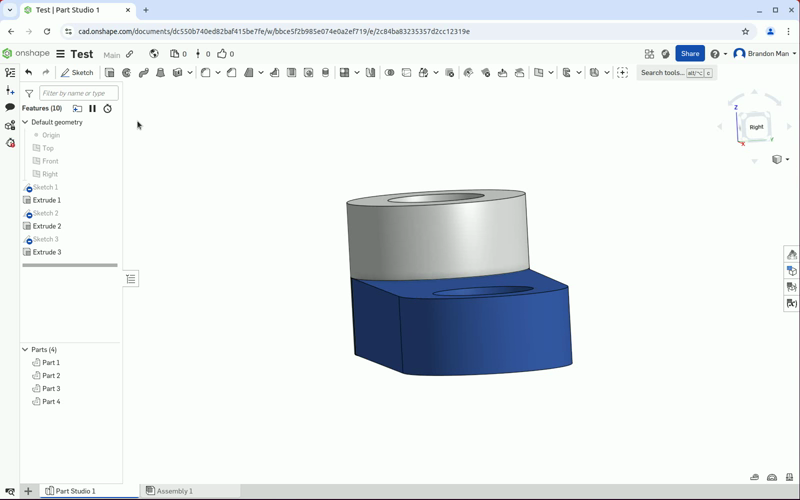
key(right, 3)
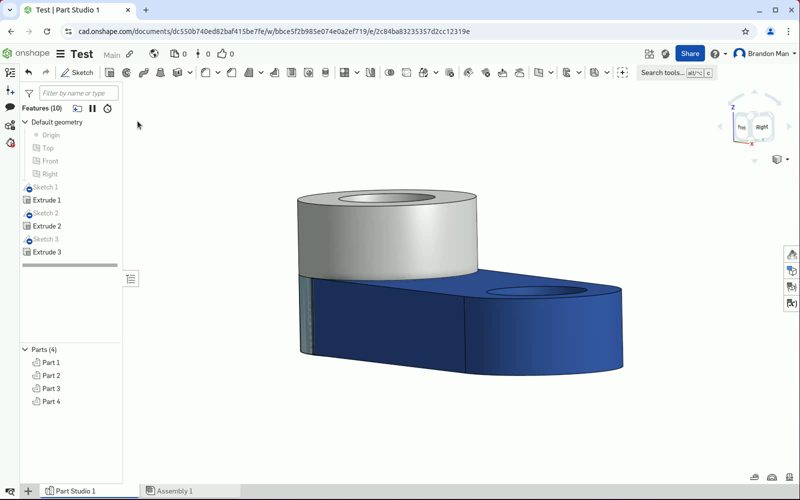
key(down, 3)
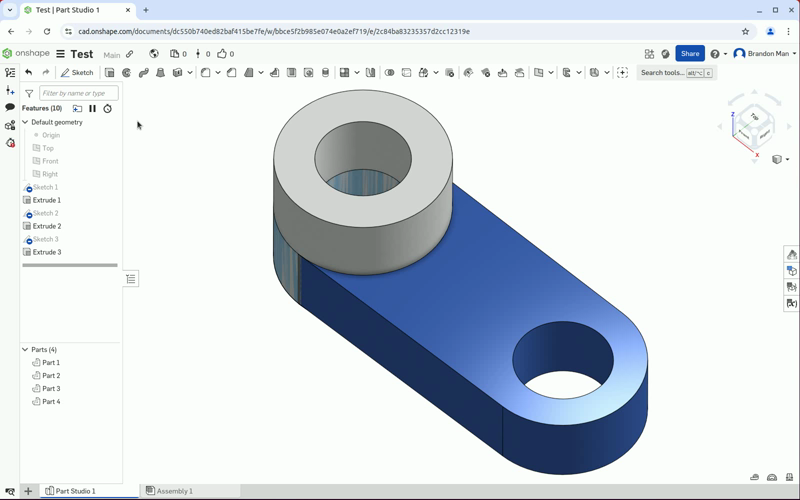
mouse_move(73, 189)
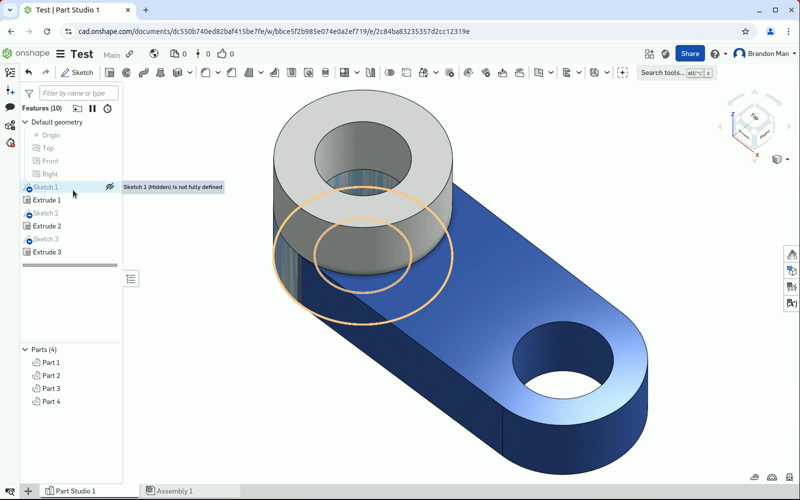
click(73, 189)